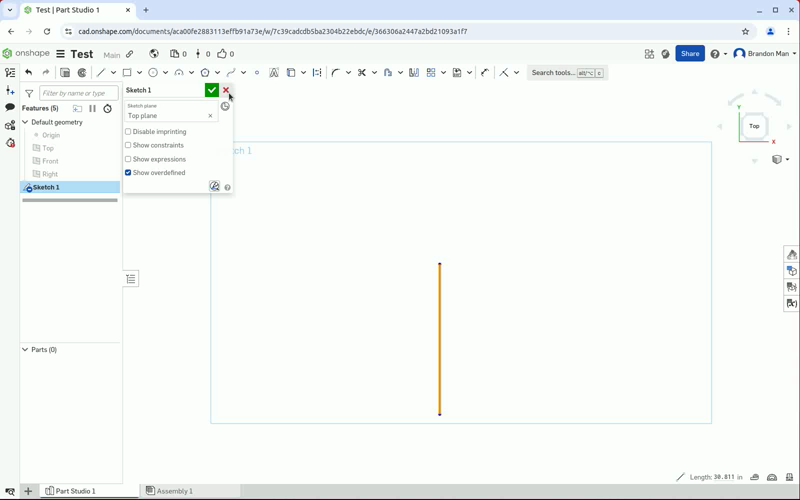
key(shift+h)
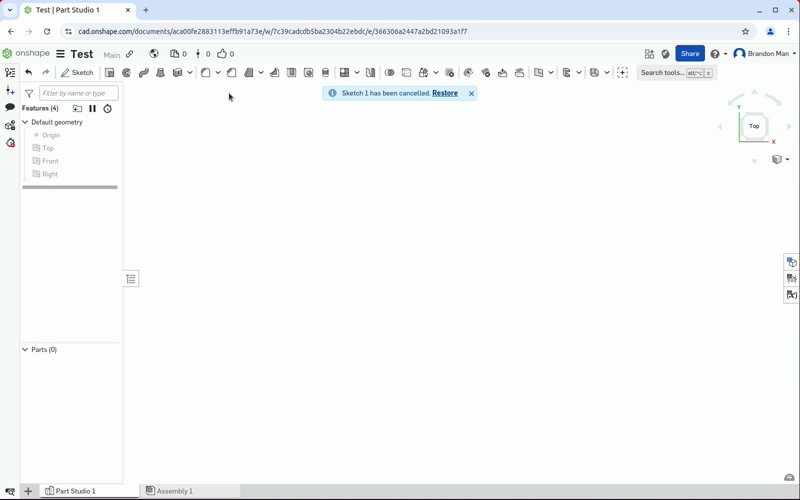
mouse_move(73, 352)
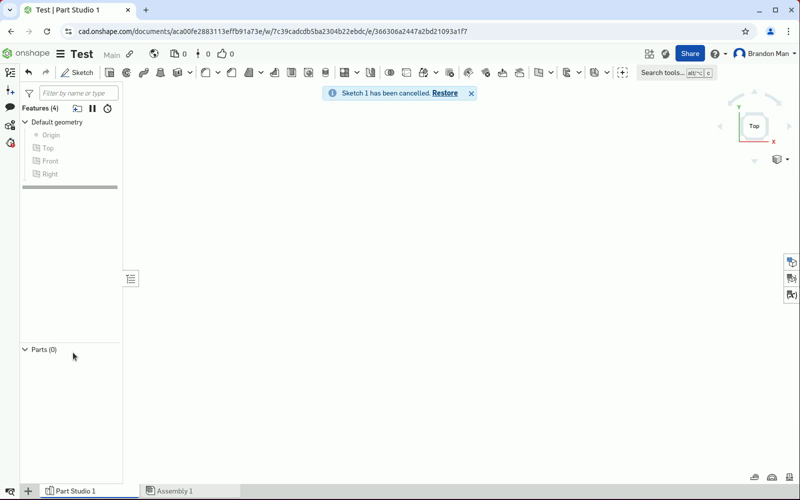
key(y)
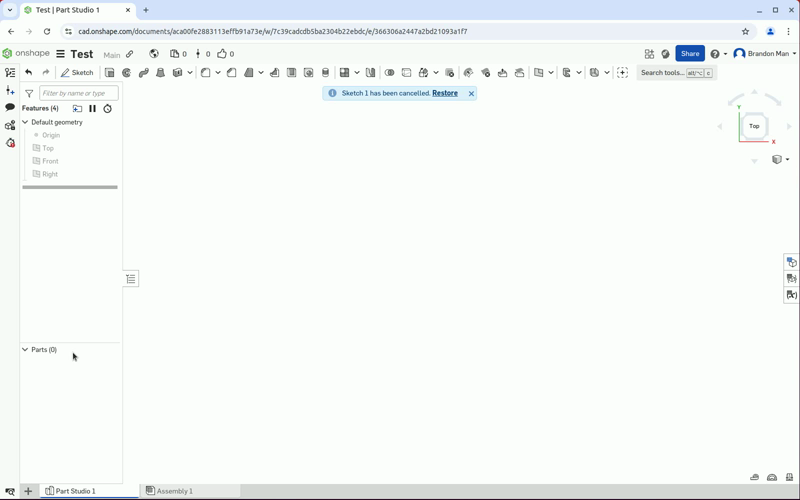
key(shift+p)
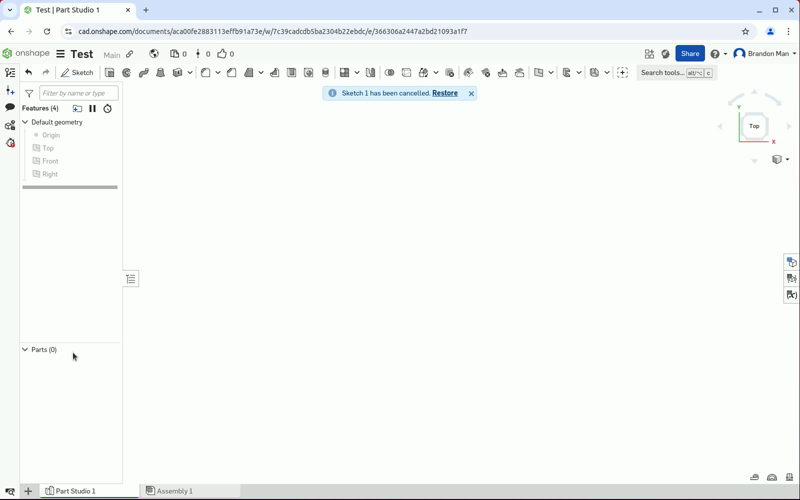
key(space)
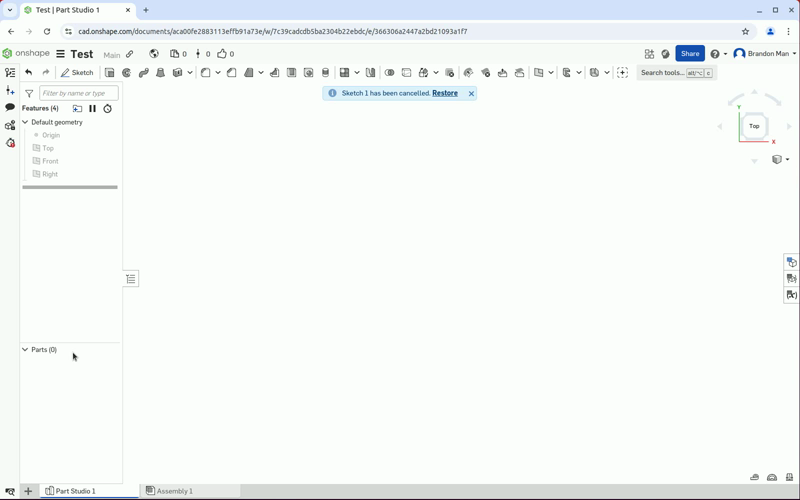
key_down(shift)
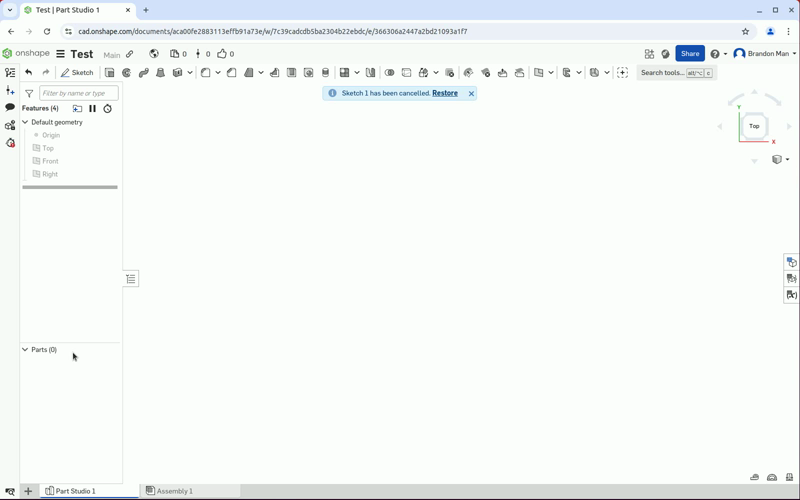
key(up)
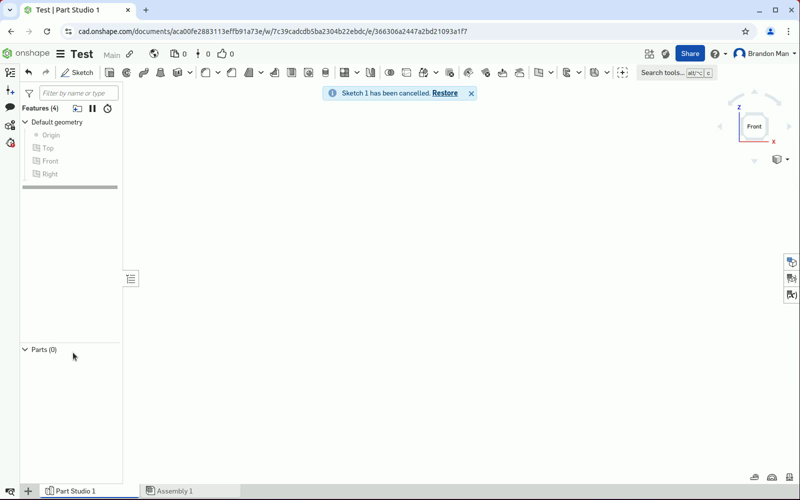
key_up(shift)
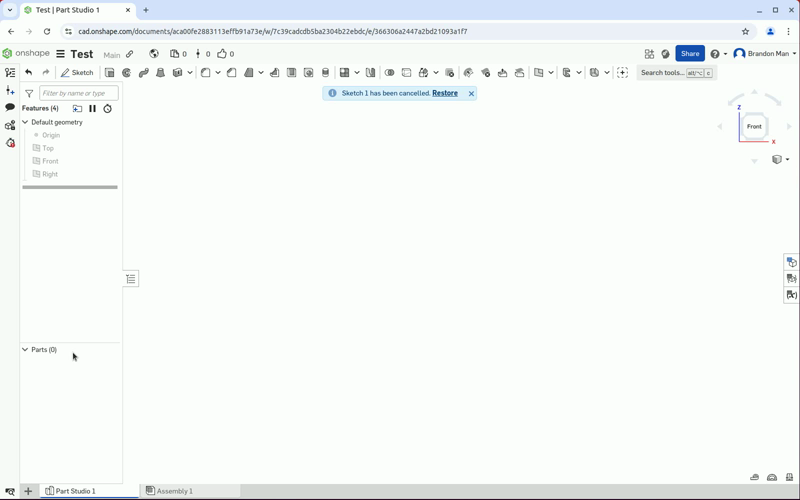
mouse_move(73, 352)
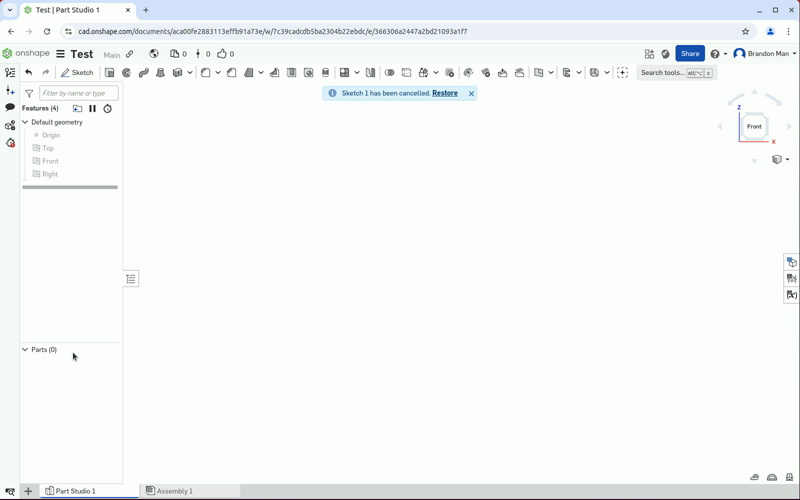
key(shift+y)
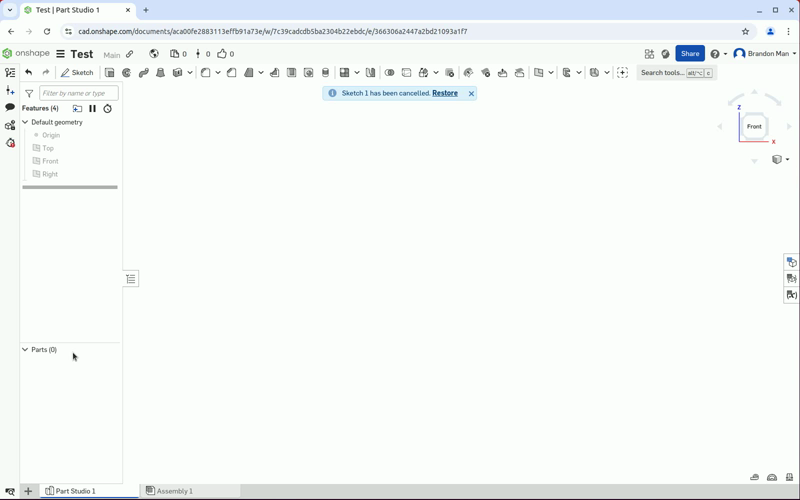
key(shift+s)
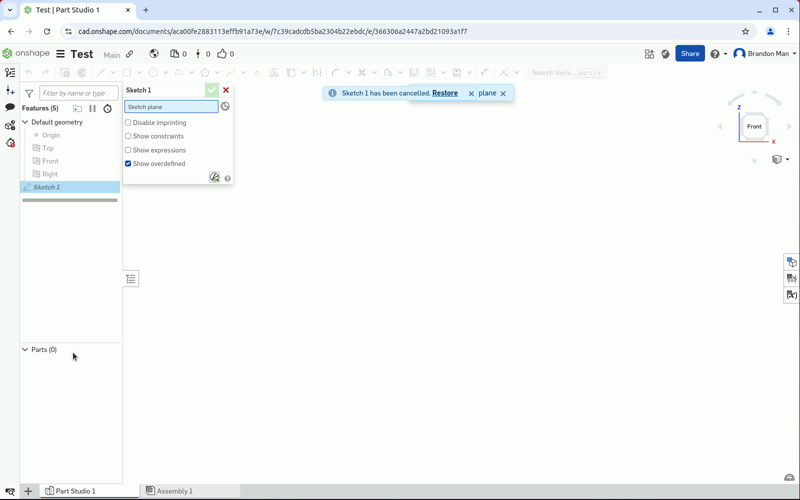
mouse_move(73, 163)
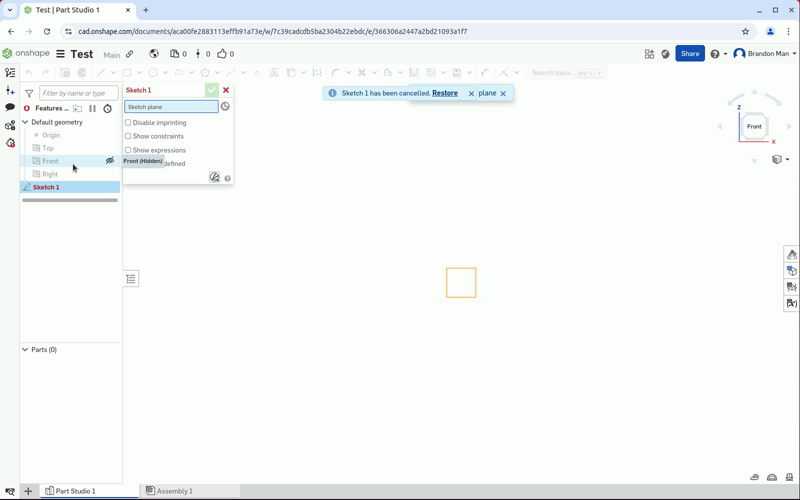
click(73, 163)
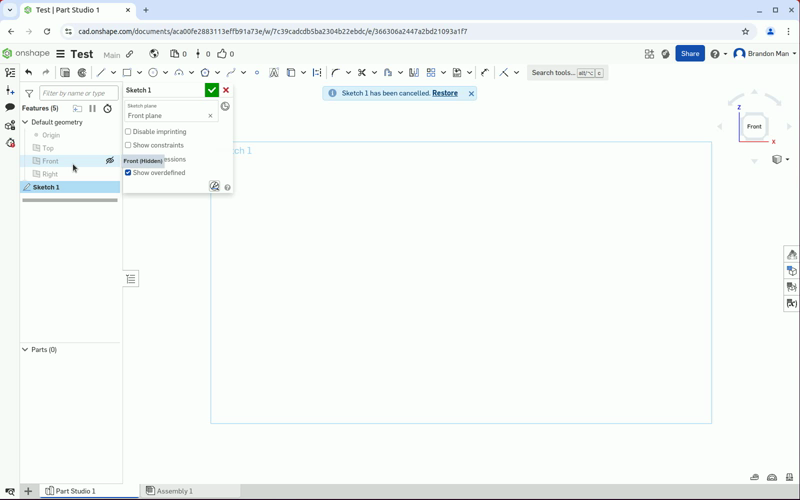
mouse_move(73, 352)
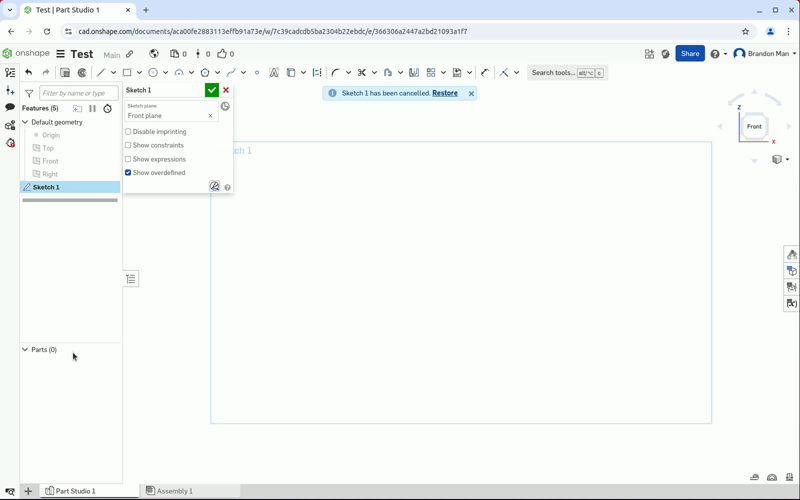
key(y)
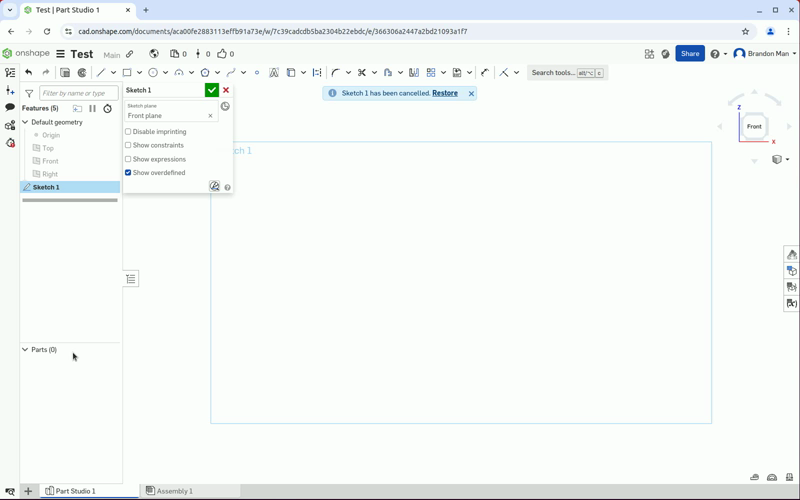
key(c)
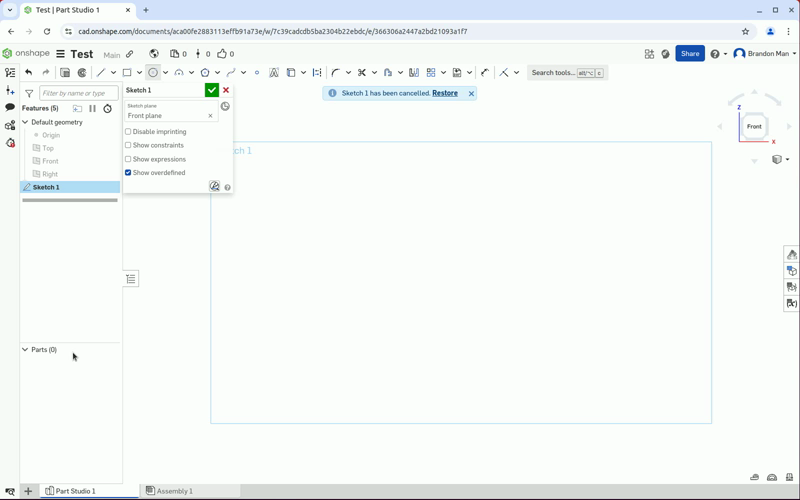
key_down(shift)
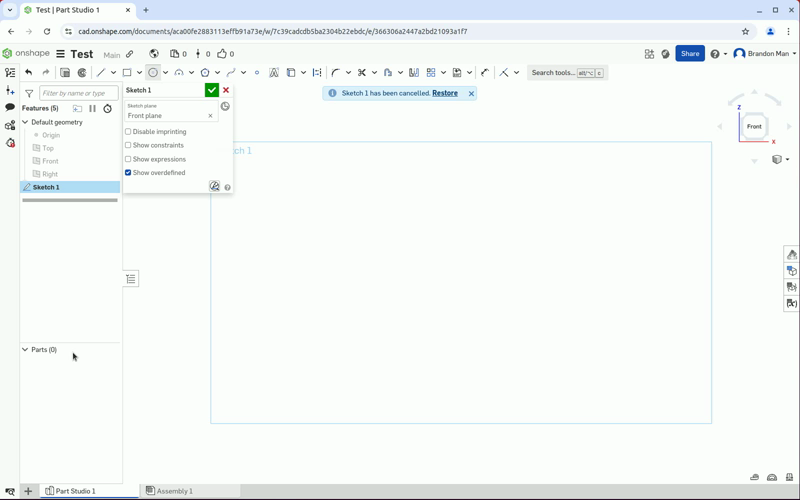
mouse_move(461, 282)
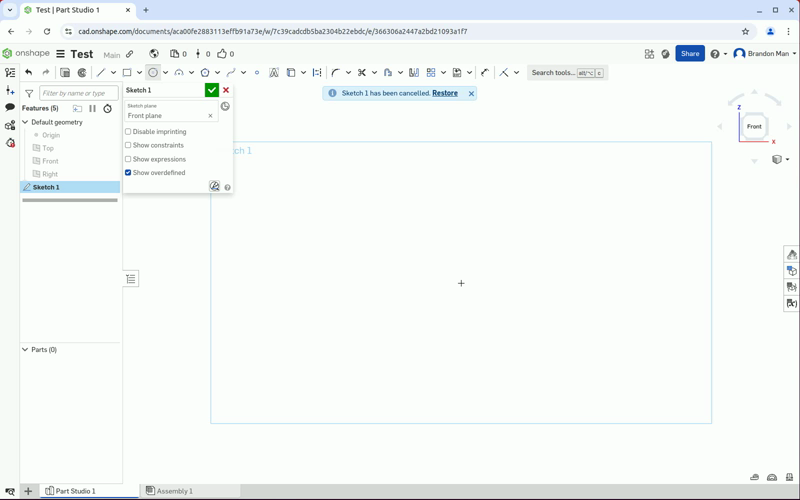
click(461, 282)
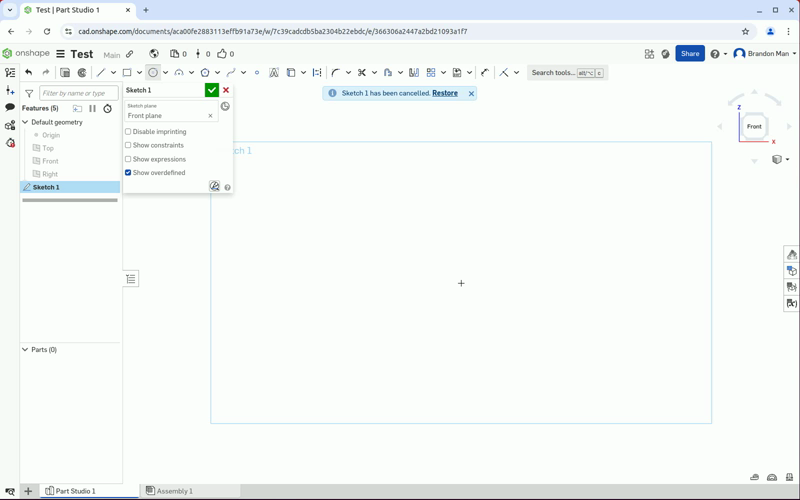
key_up(shift)
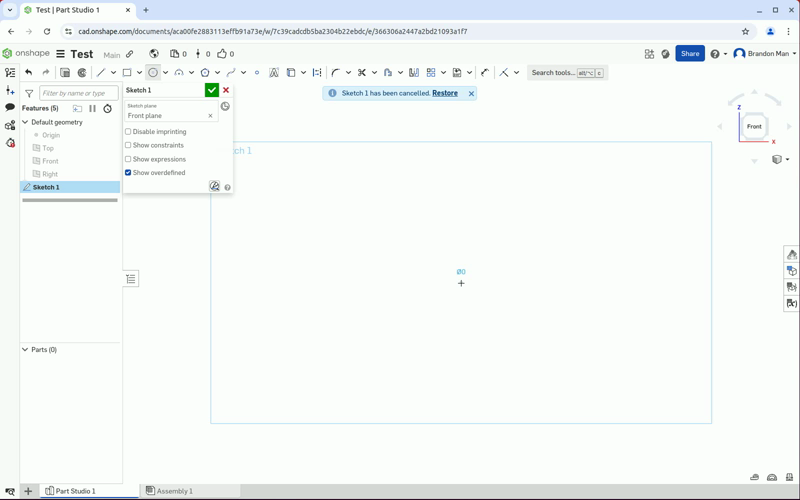
mouse_move(574, 282)
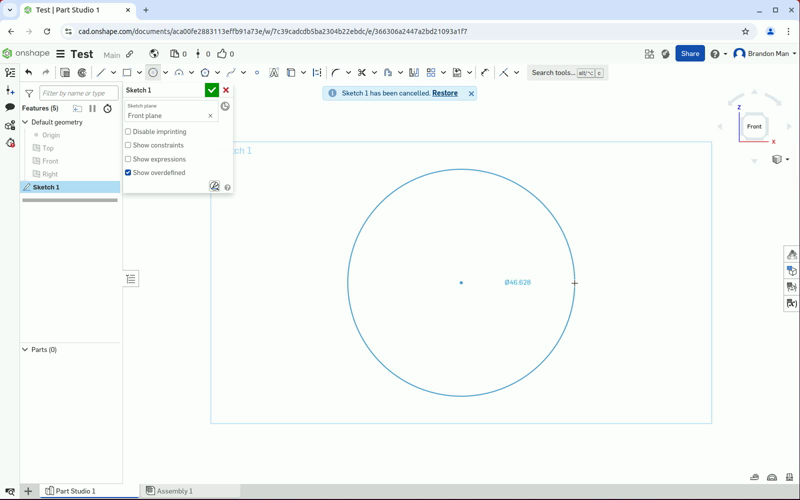
click(574, 282)
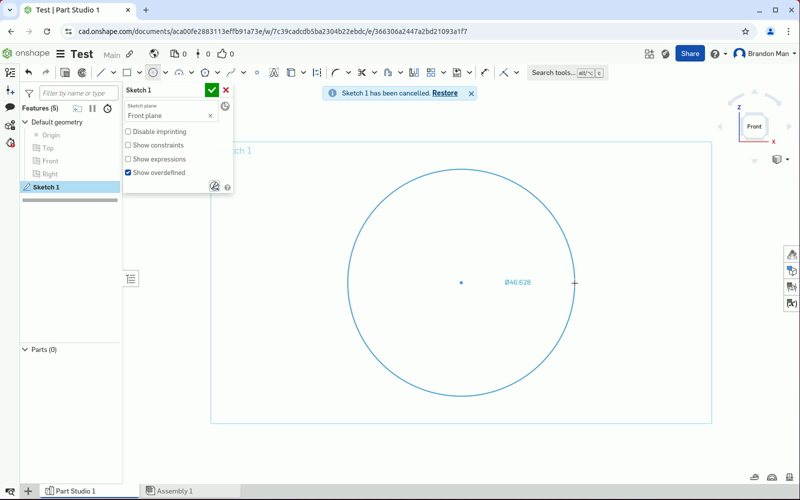
key(esc)
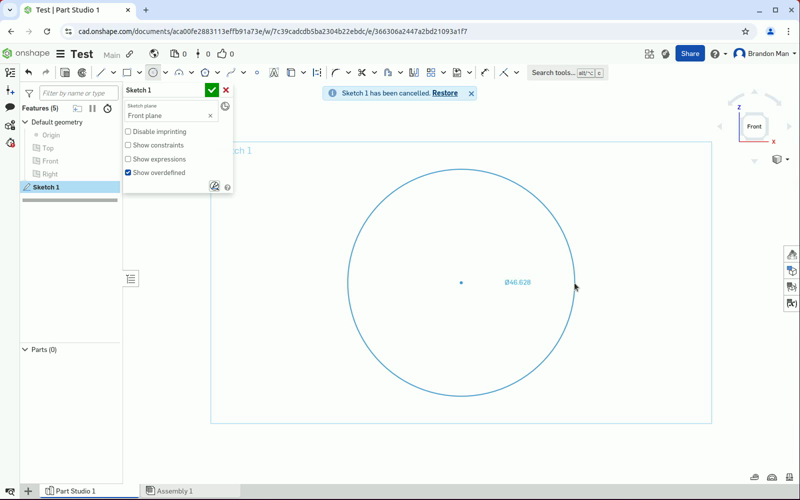
mouse_move(410, 273)
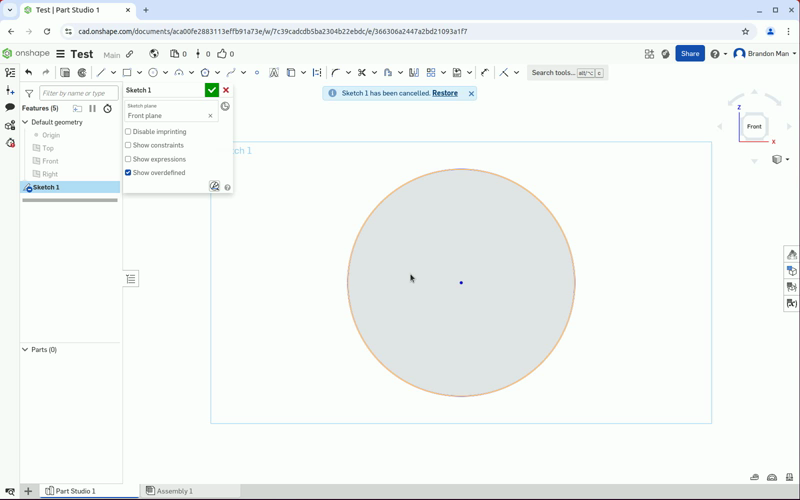
click(410, 273)
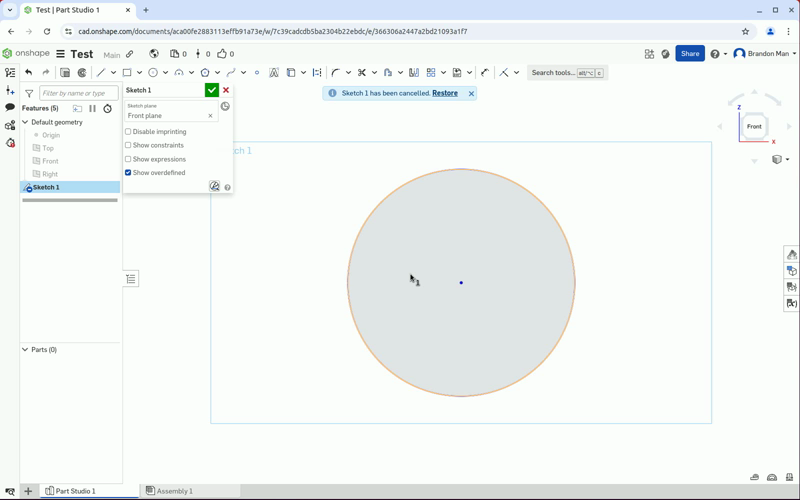
mouse_move(73, 352)
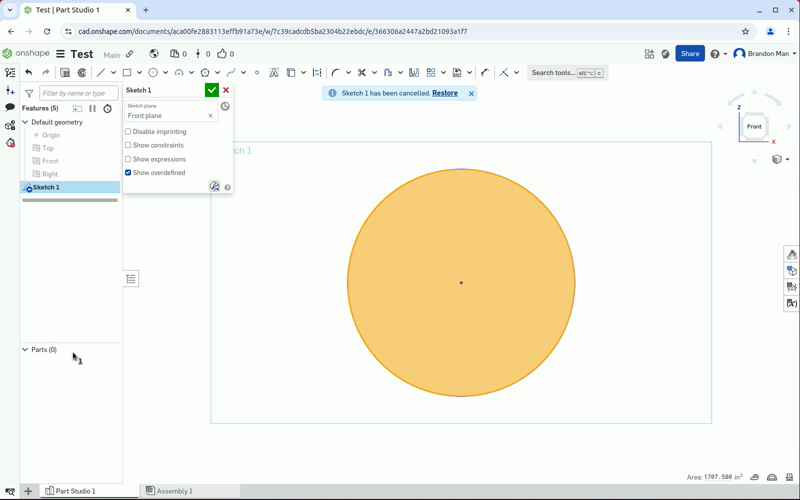
key(shift+y)
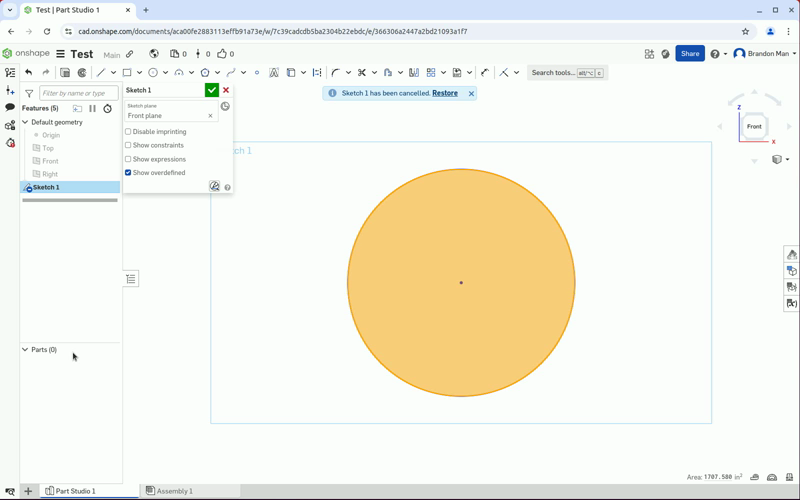
key(shift+e)
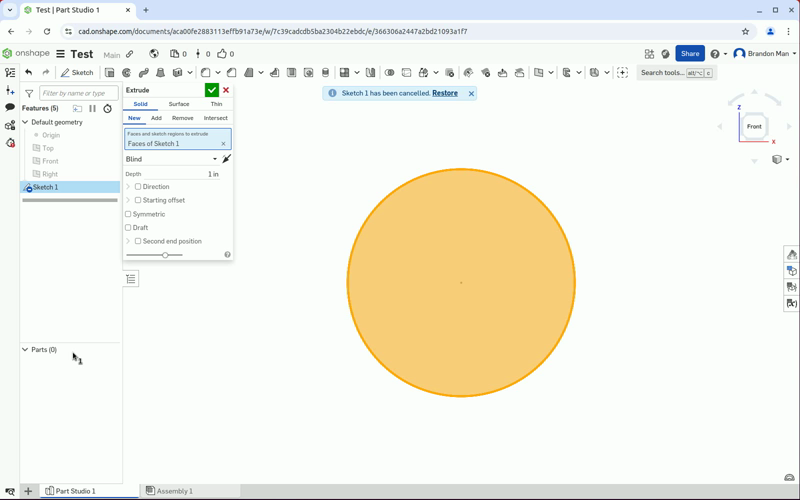
mouse_move(143, 106)
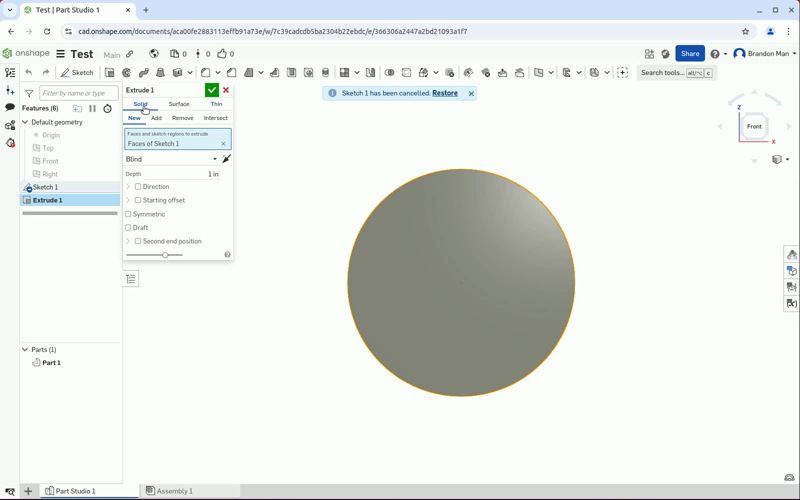
click(143, 106)
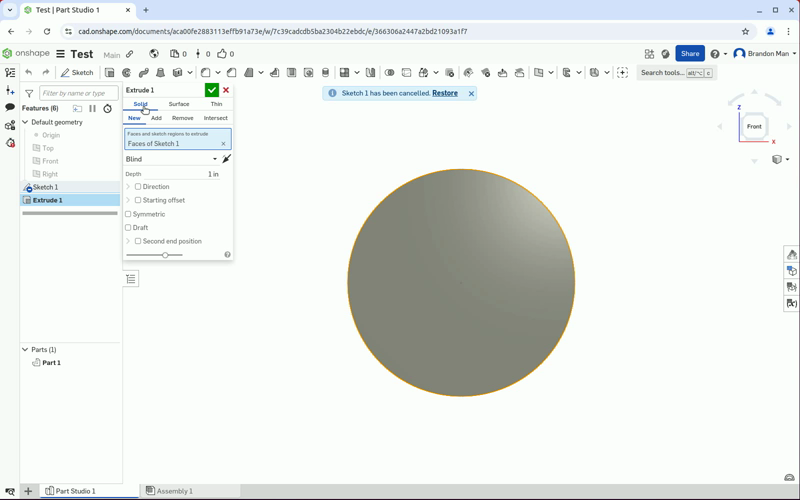
mouse_move(137, 120)
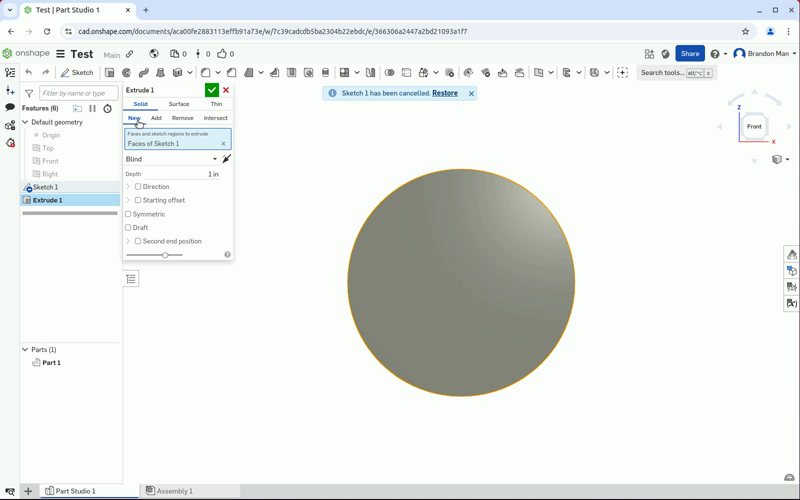
click(137, 120)
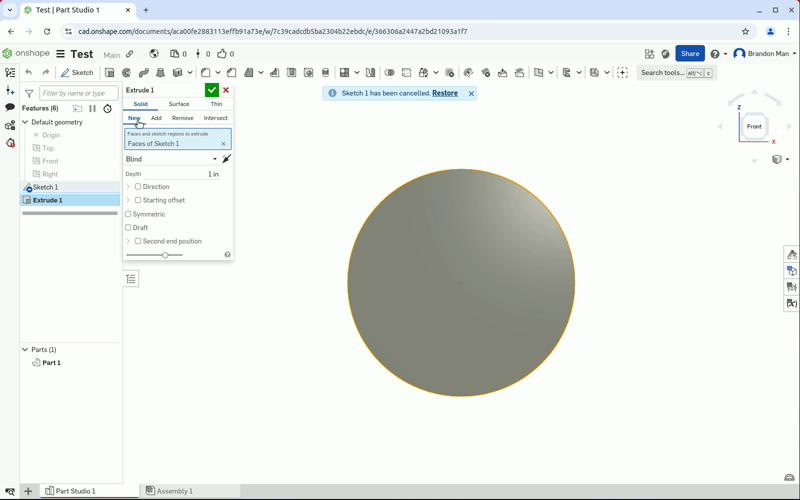
key(tab, 4)
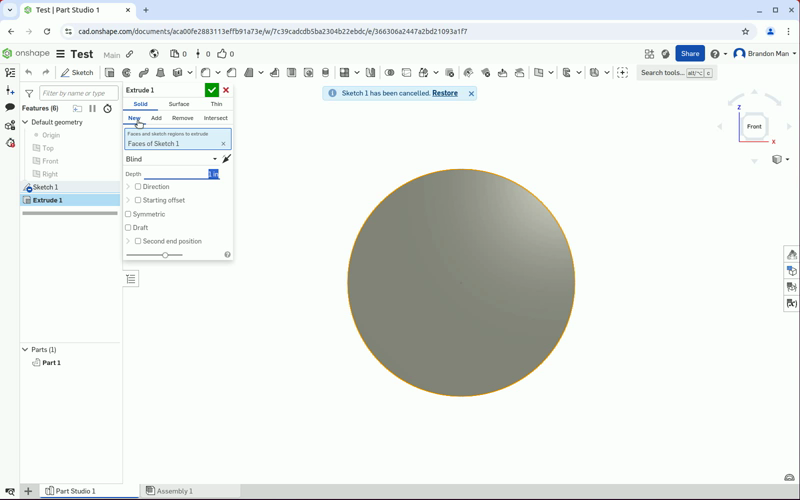
text(2.889)
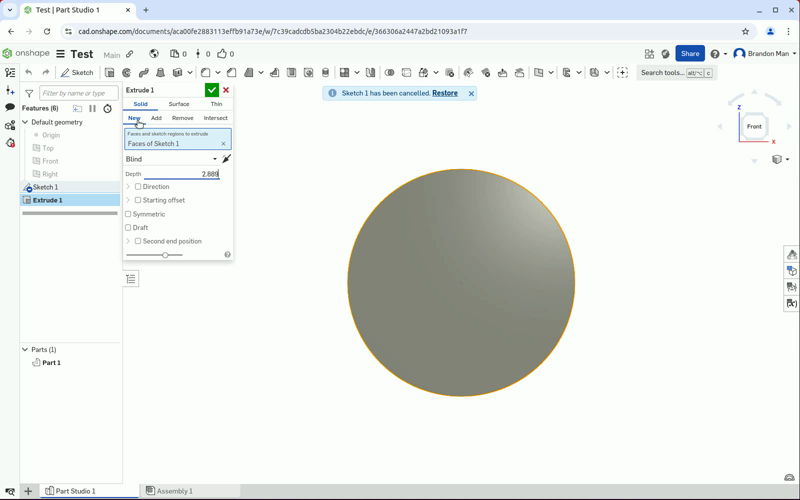
key(enter)
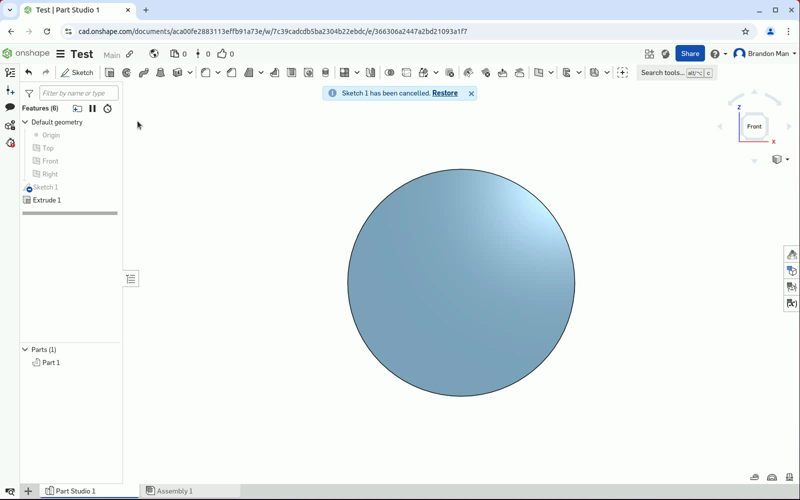
key(shift+h)
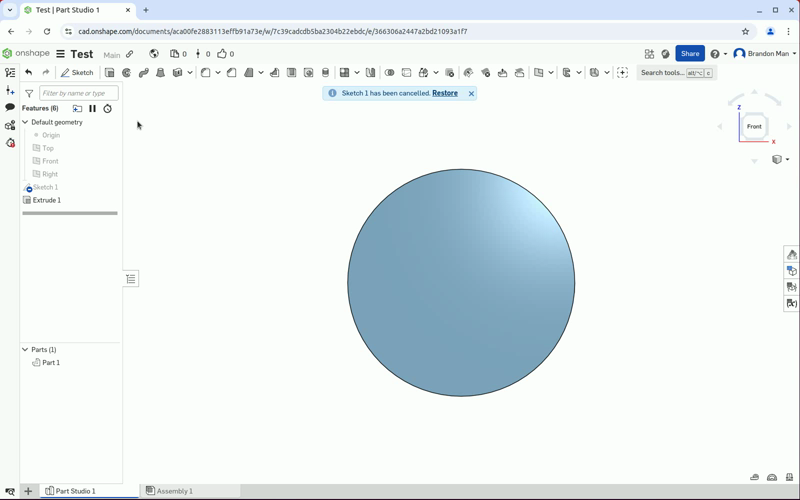
key(shift+h)
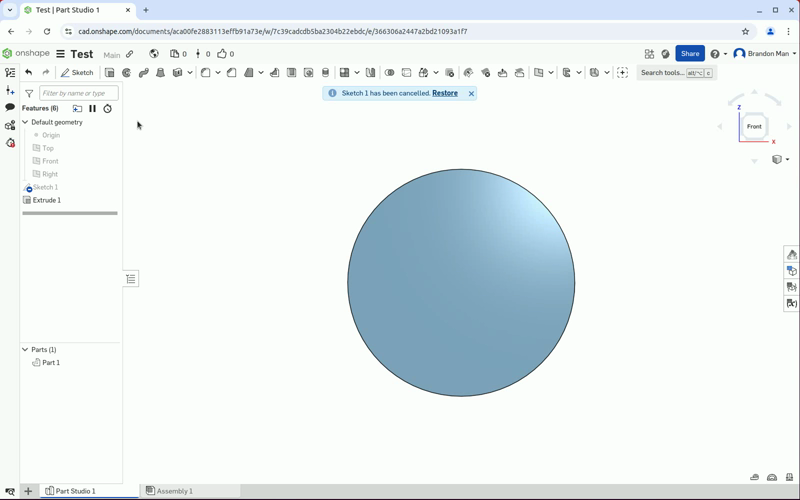
mouse_move(73, 189)
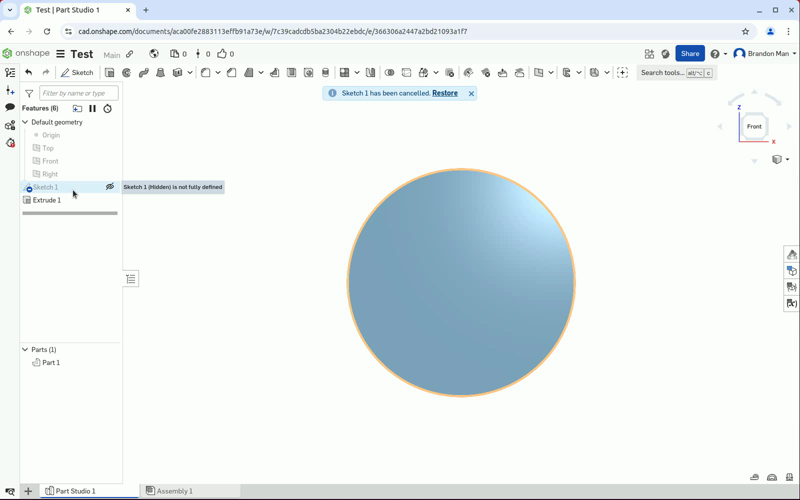
click(73, 189)
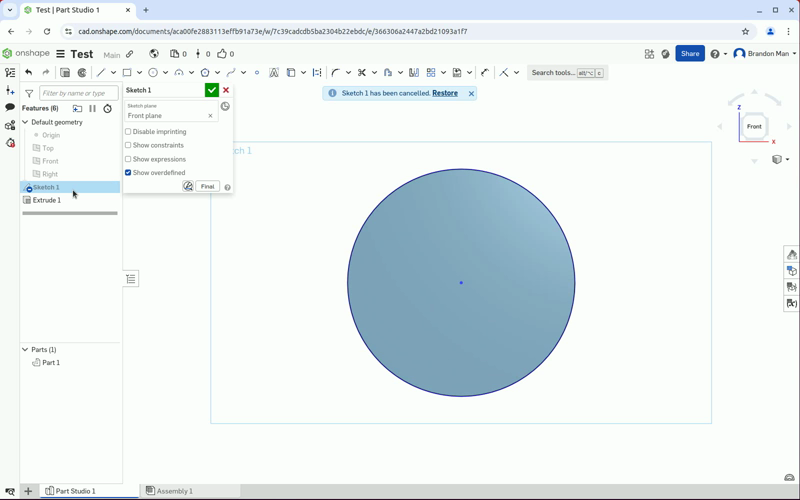
mouse_move(229, 92)
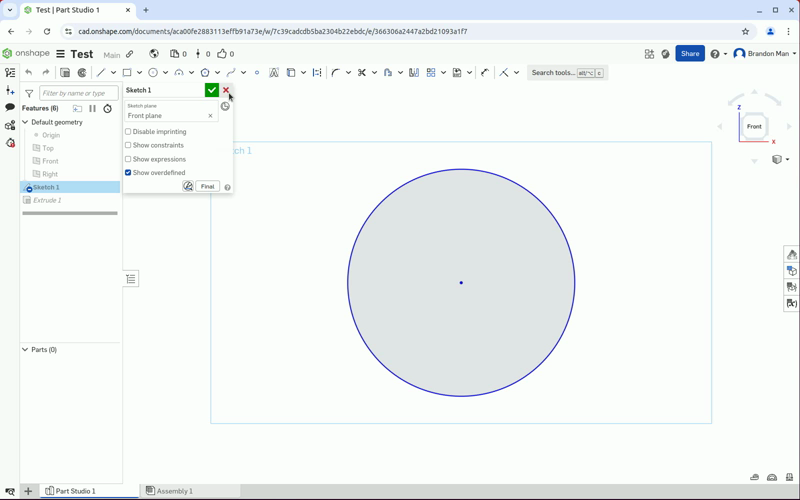
click(229, 92)
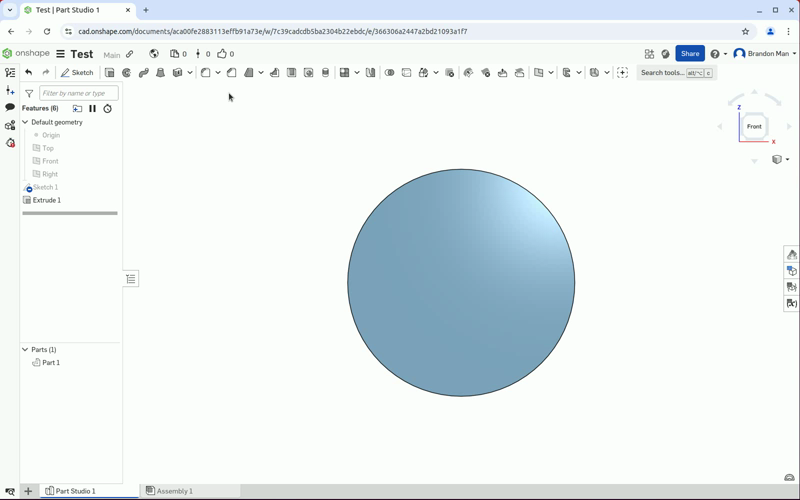
mouse_move(541, 75)
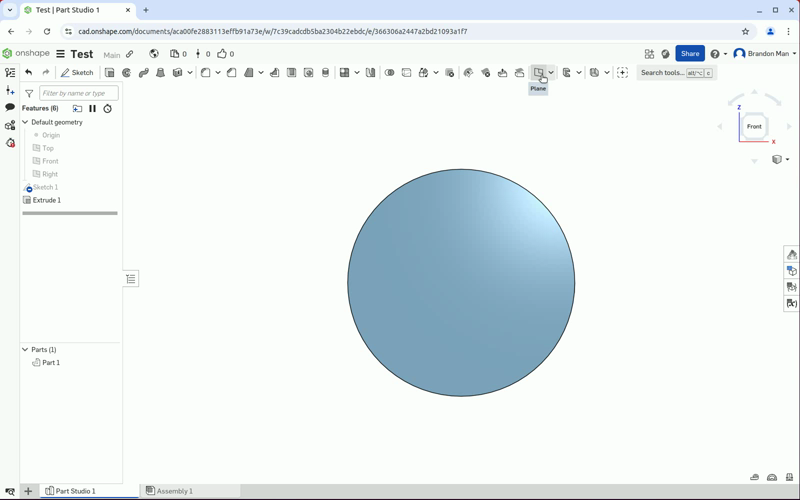
click(541, 75)
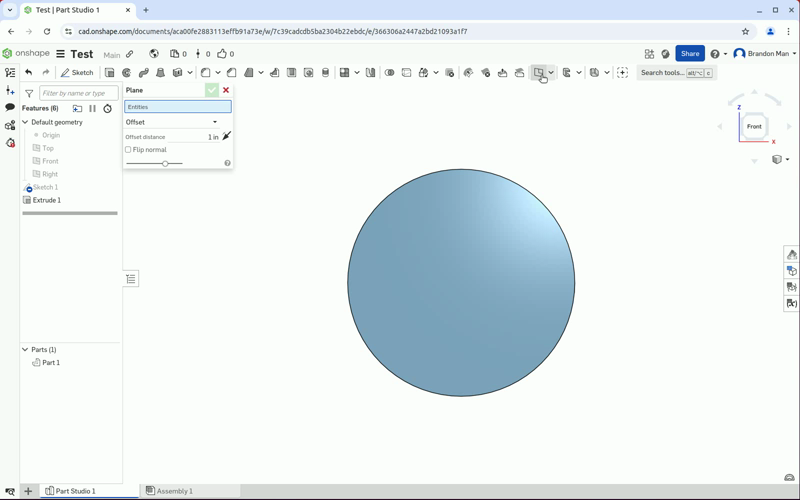
mouse_move(73, 163)
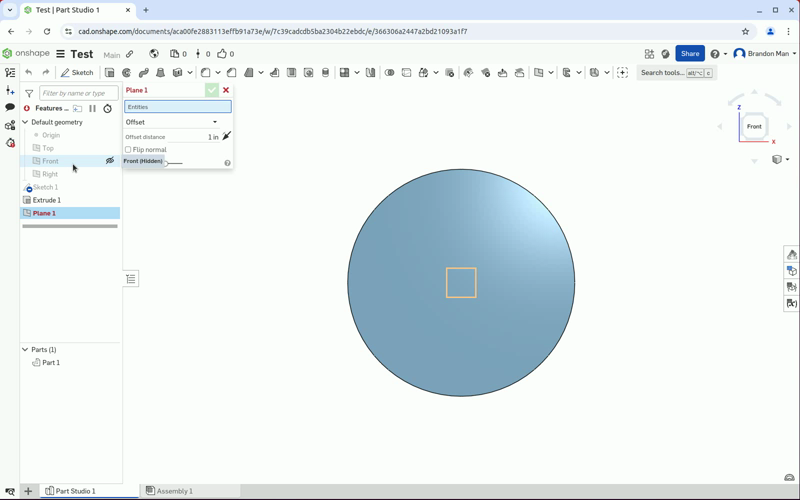
click(73, 163)
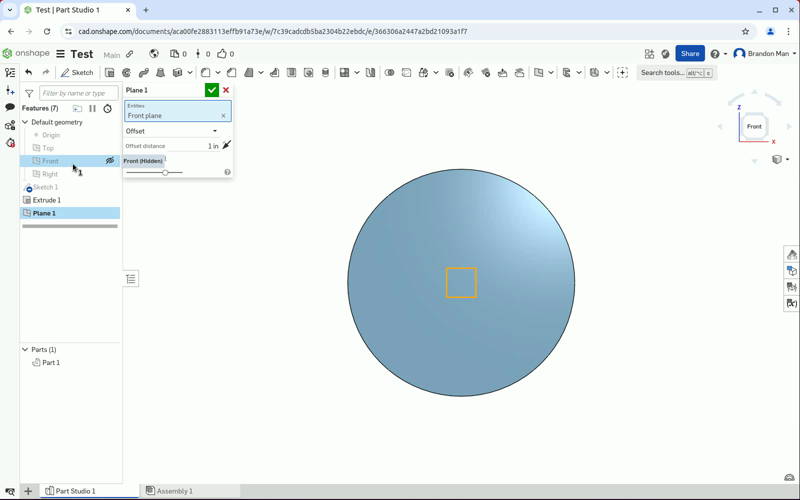
key(tab, 2)
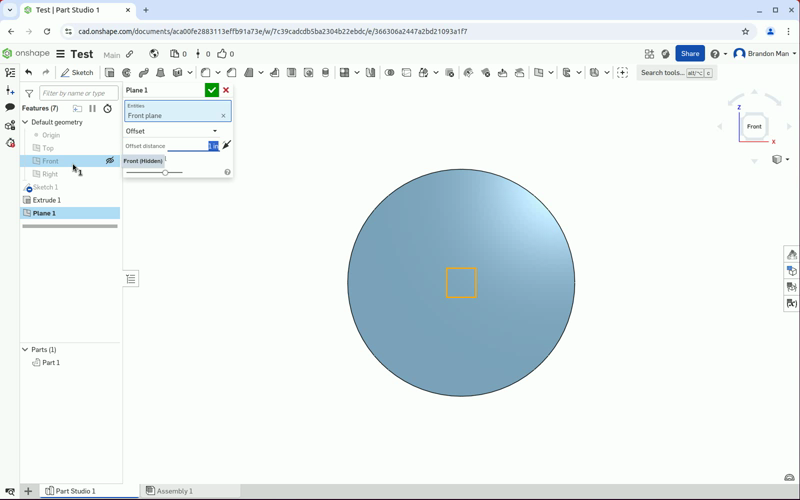
text(2.896)
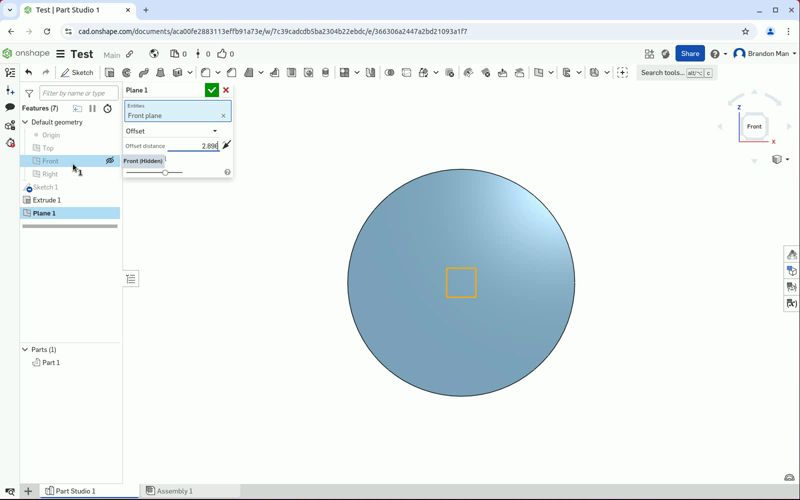
key(enter, 2)
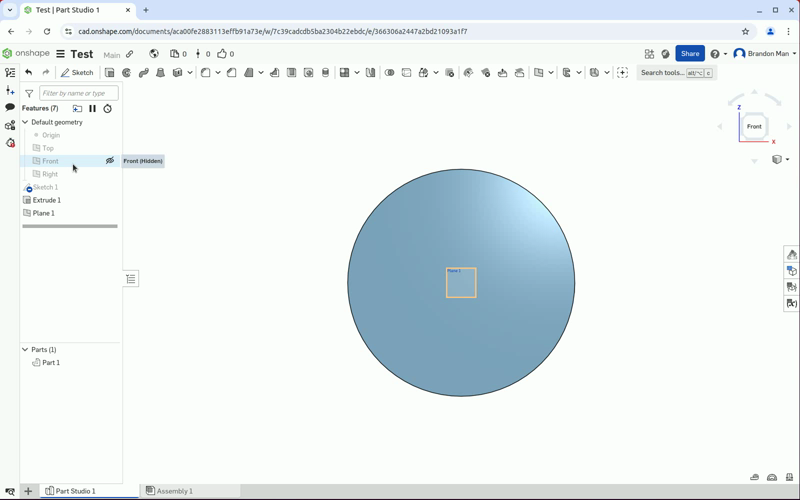
key(shift+s)
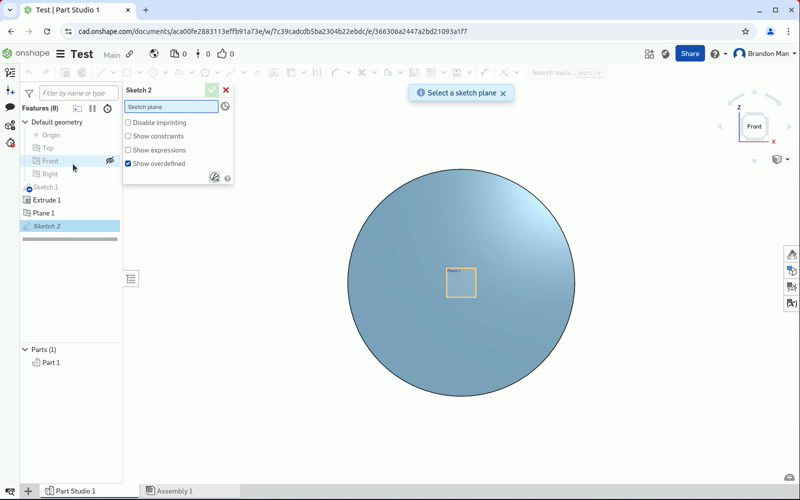
mouse_move(73, 215)
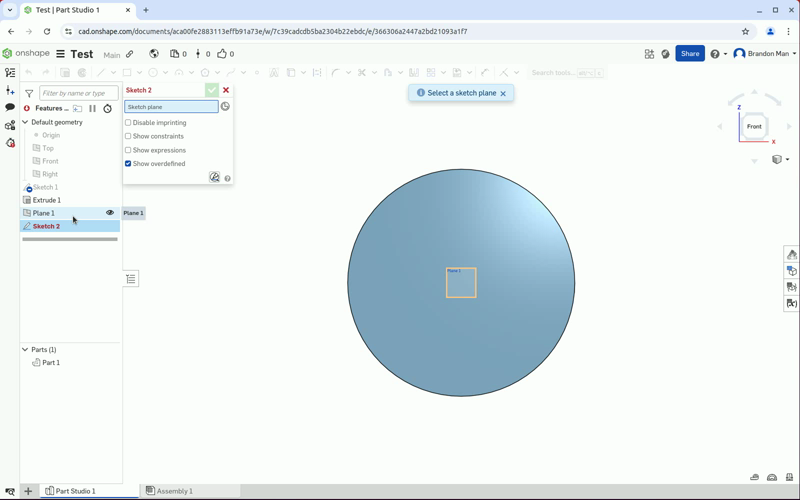
click(73, 215)
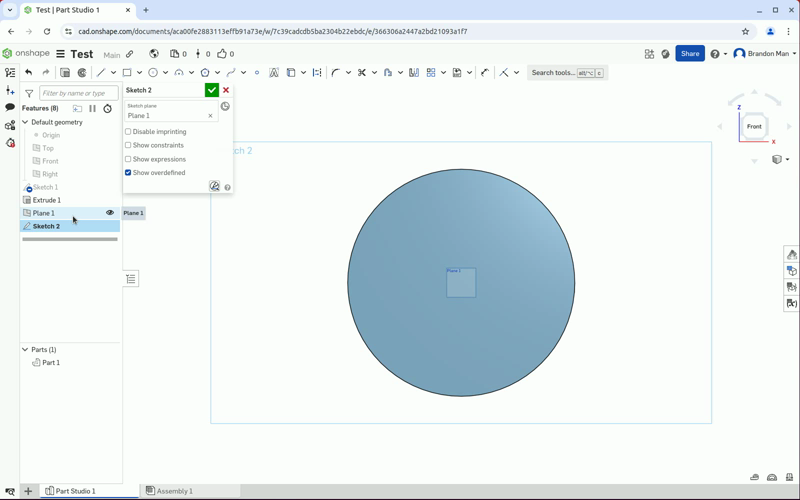
mouse_move(73, 352)
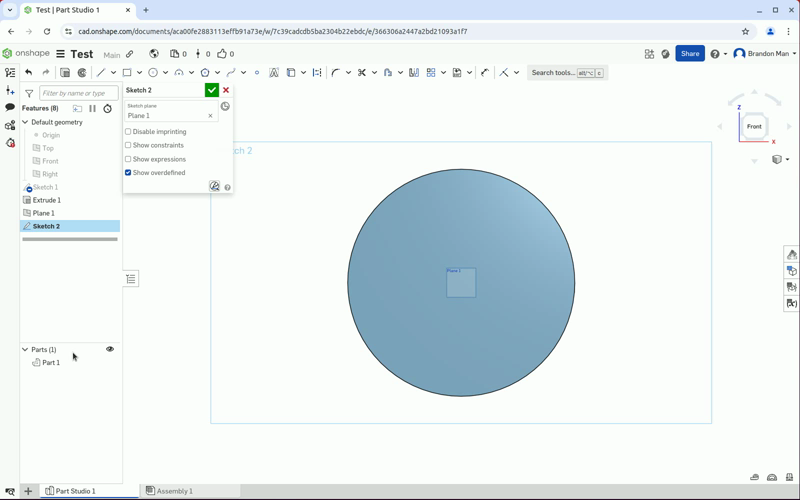
key(y)
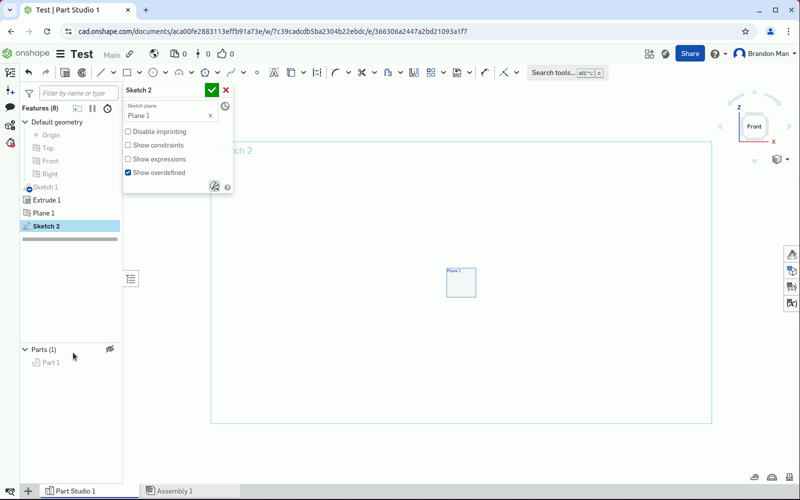
key(c)
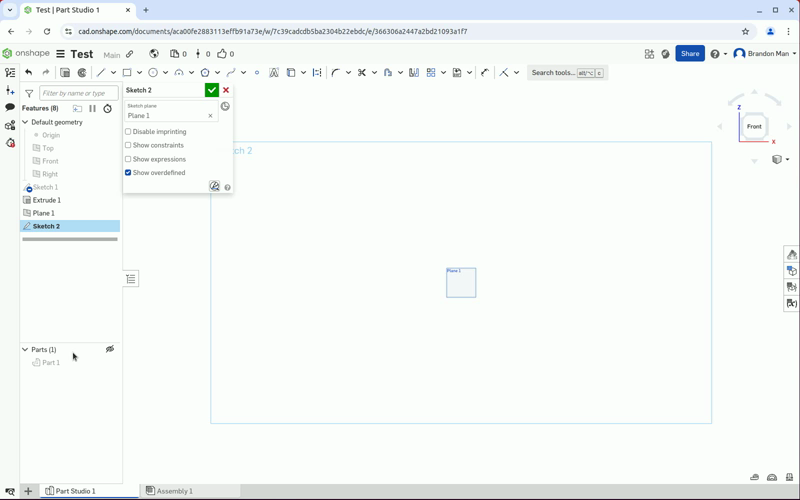
key_down(shift)
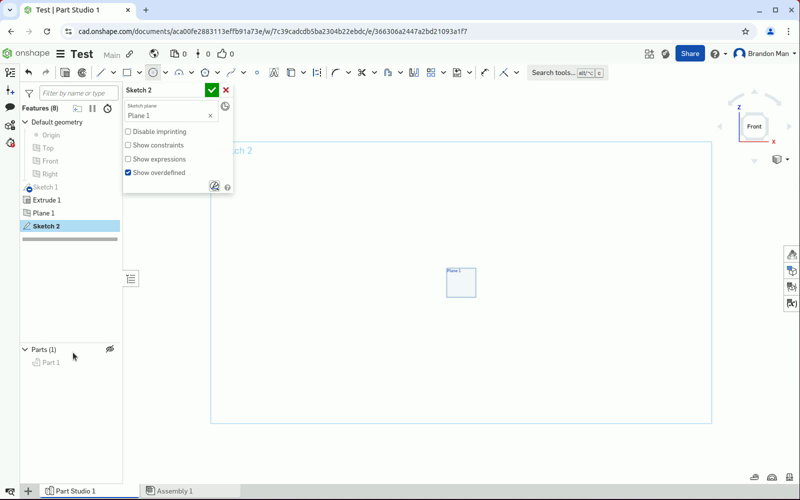
mouse_move(461, 282)
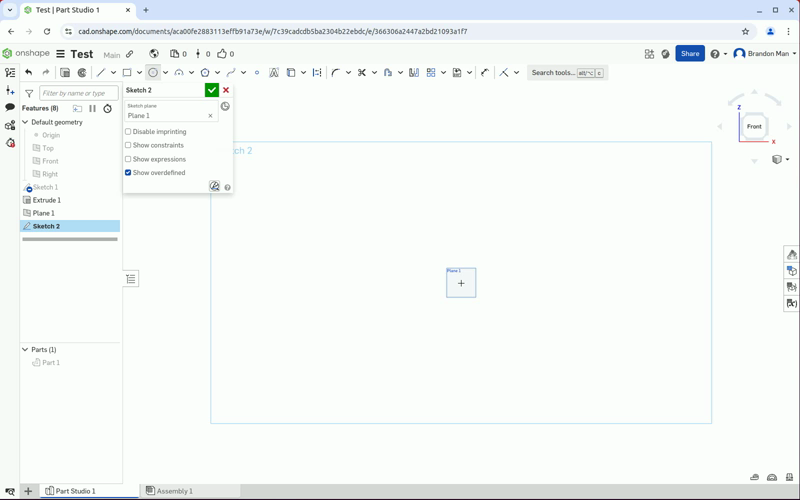
click(461, 282)
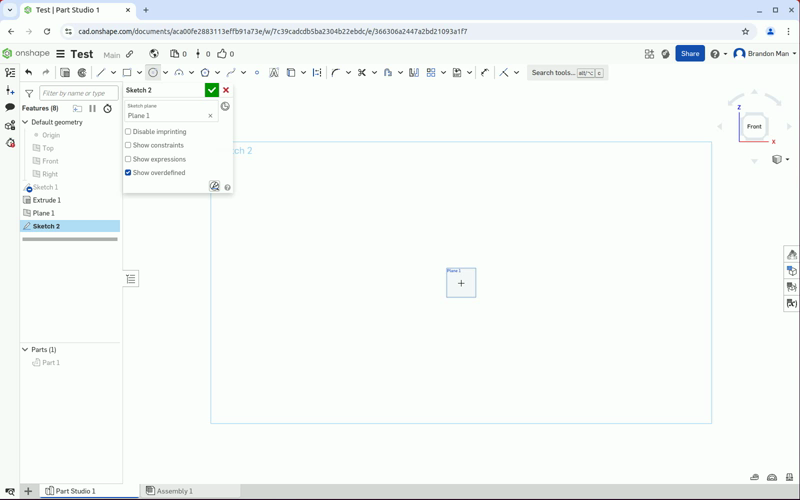
key_up(shift)
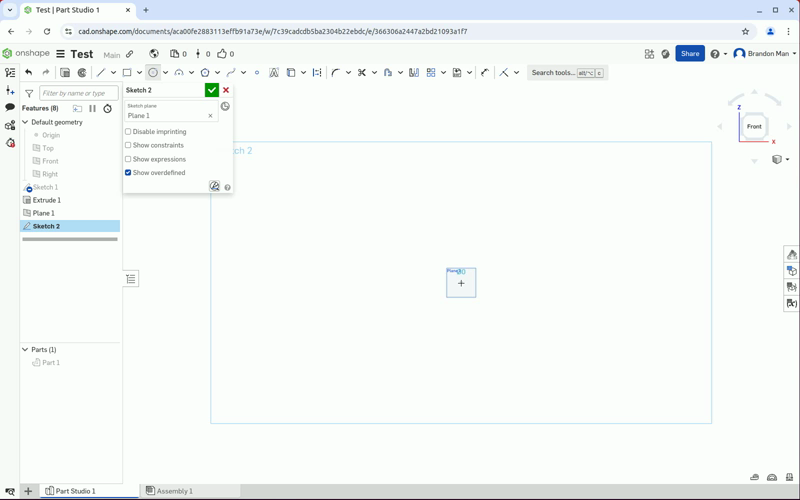
mouse_move(468, 282)
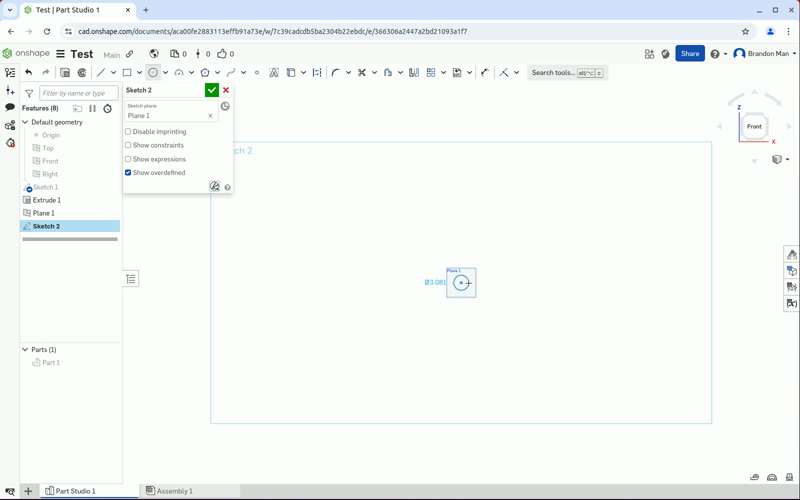
click(468, 282)
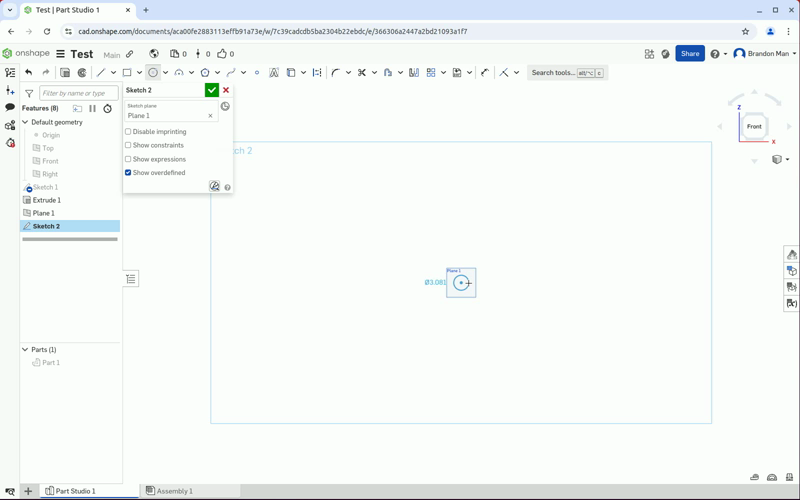
key(esc)
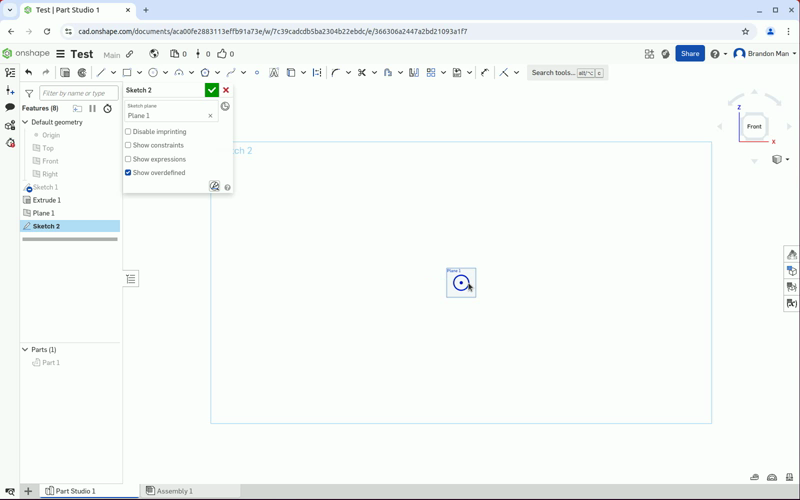
mouse_move(466, 280)
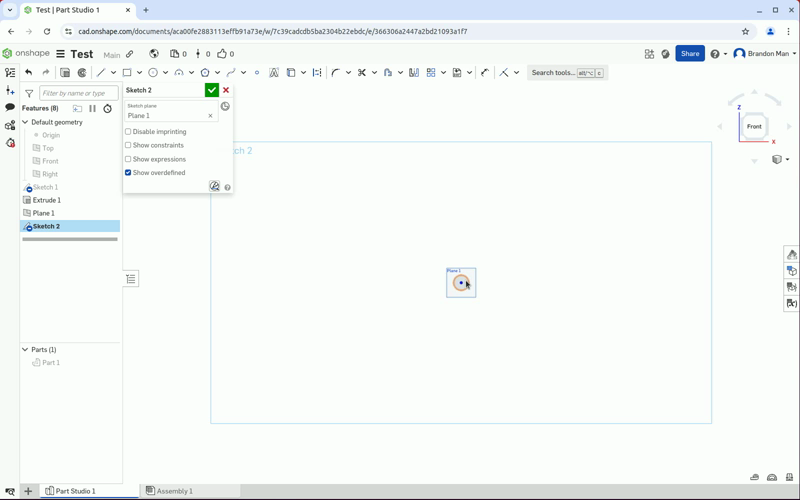
scroll(6)
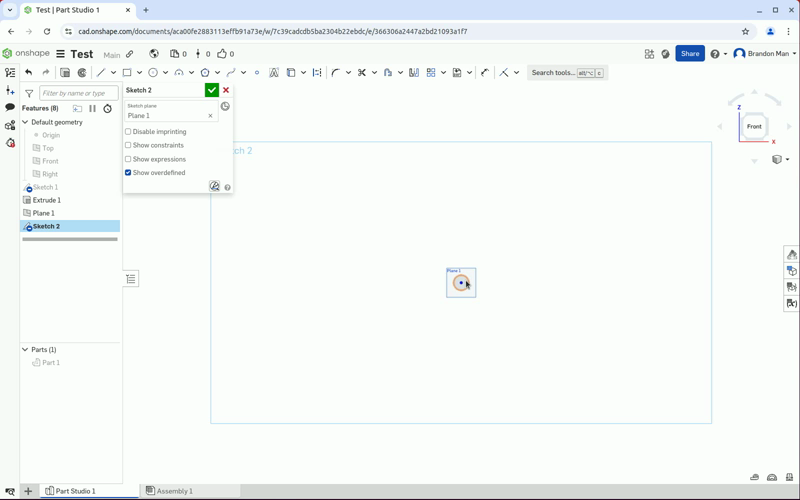
scroll(6)
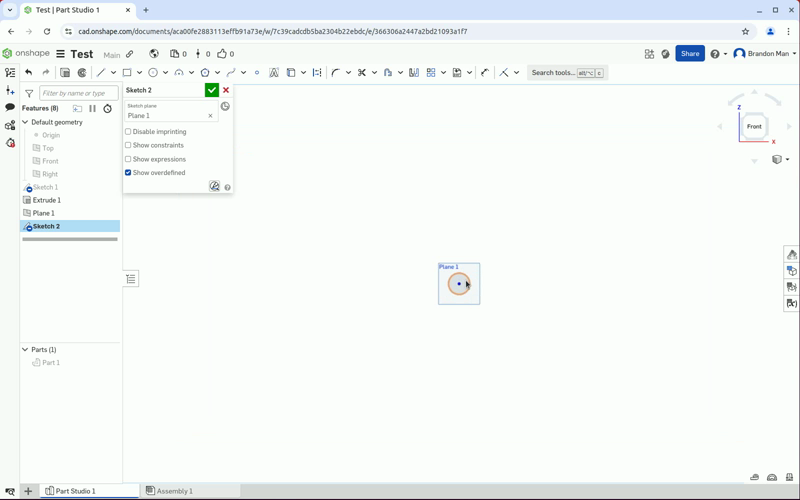
scroll(6)
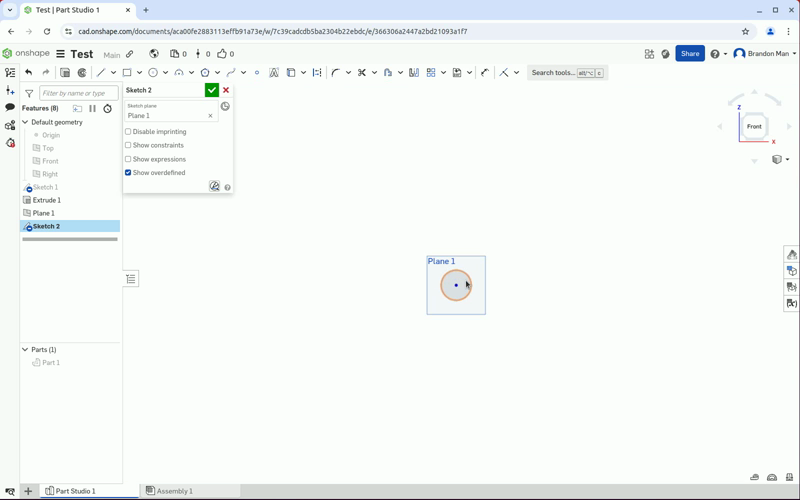
scroll(6)
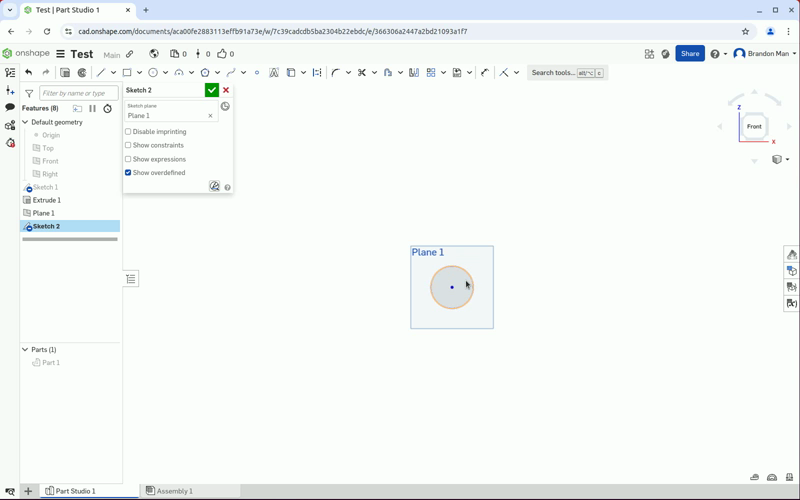
scroll(6)
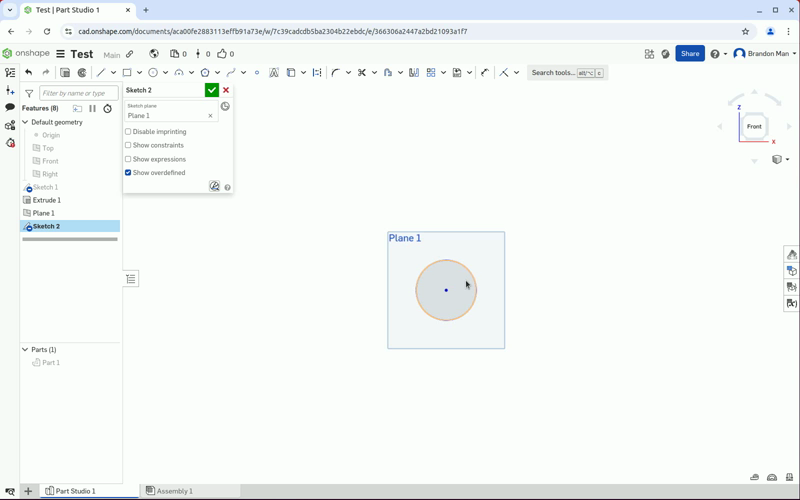
scroll(6)
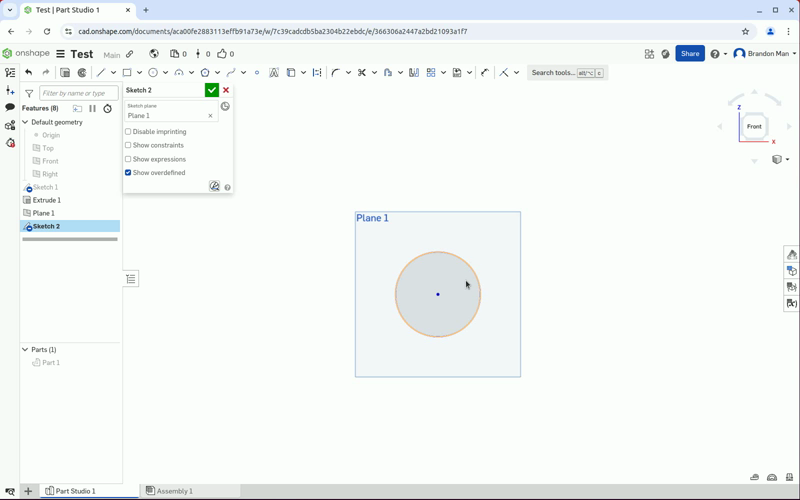
scroll(6)
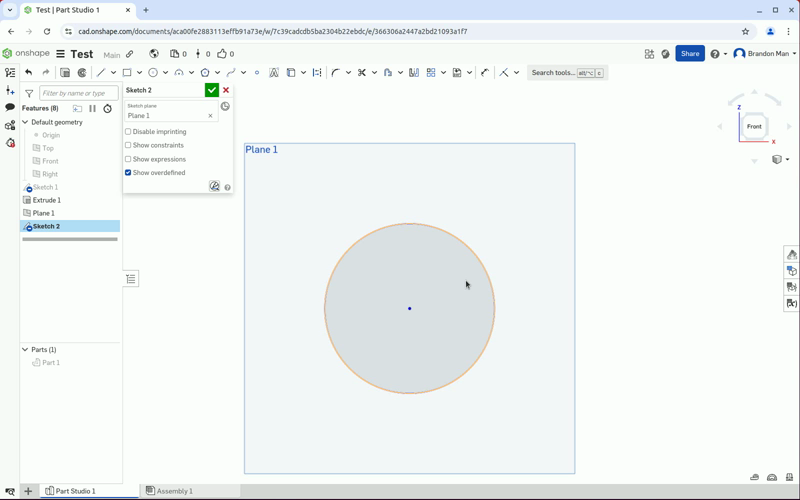
click(466, 280)
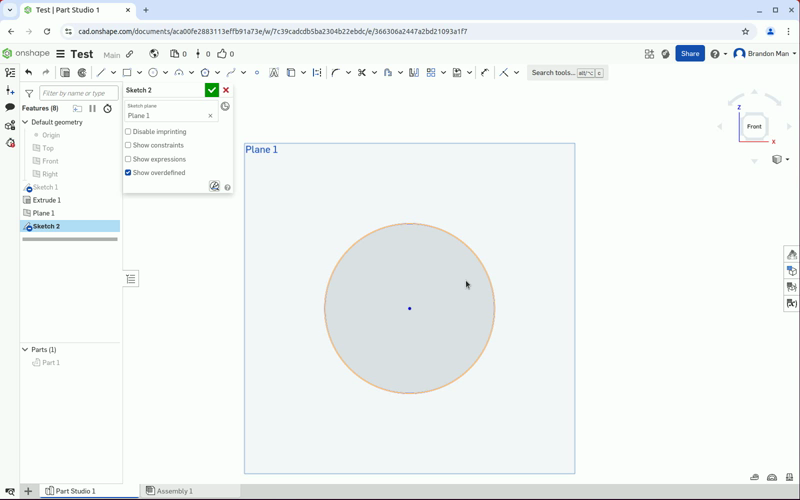
scroll(-6)
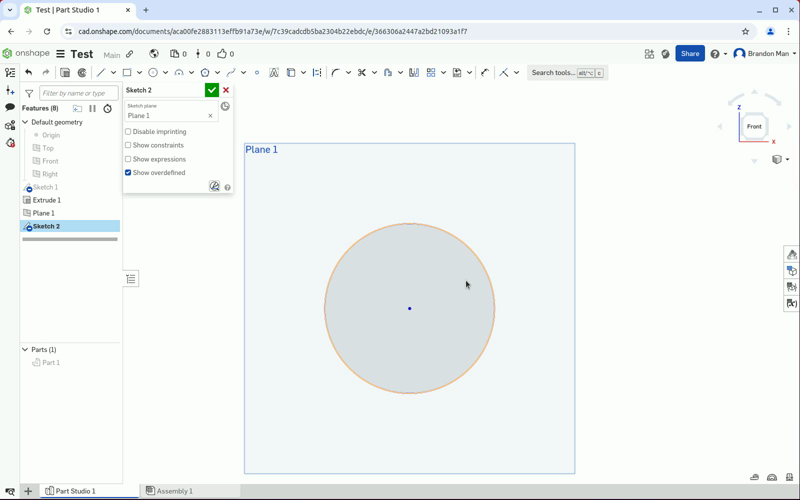
scroll(-6)
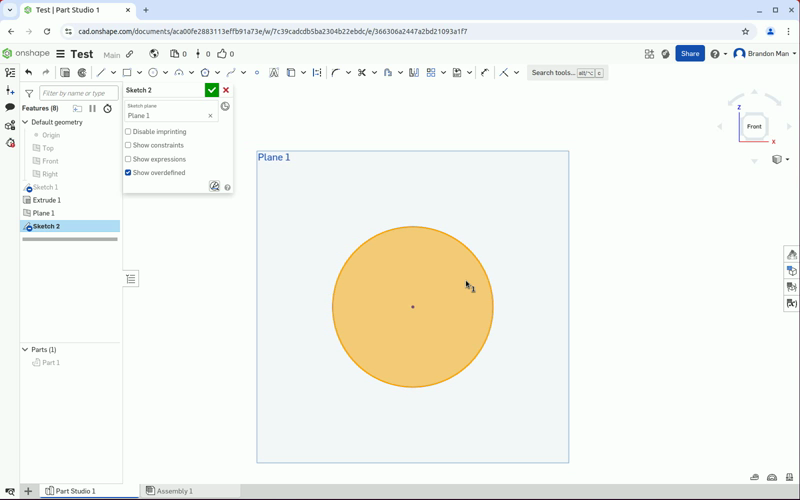
scroll(-6)
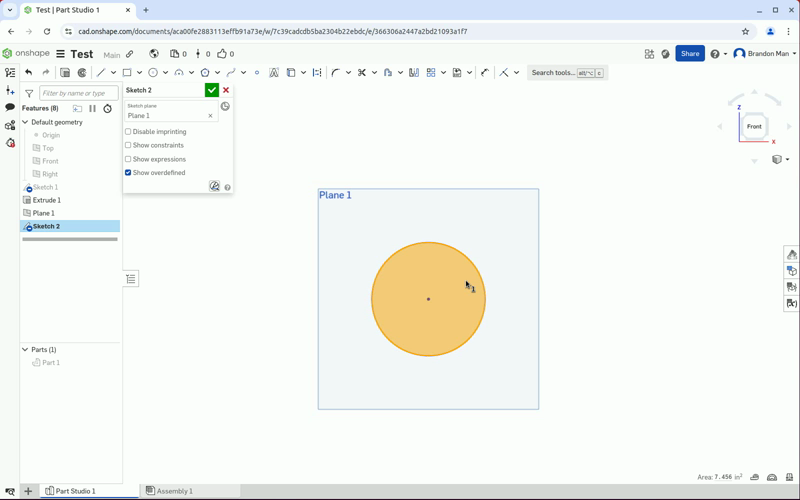
scroll(-6)
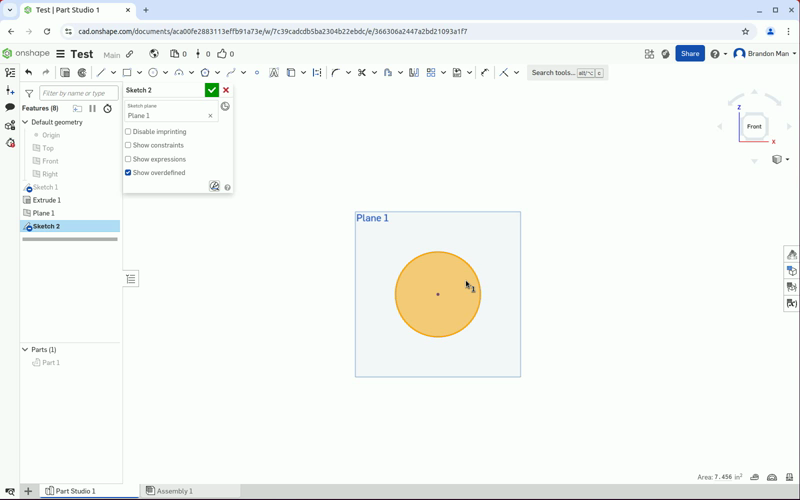
scroll(-6)
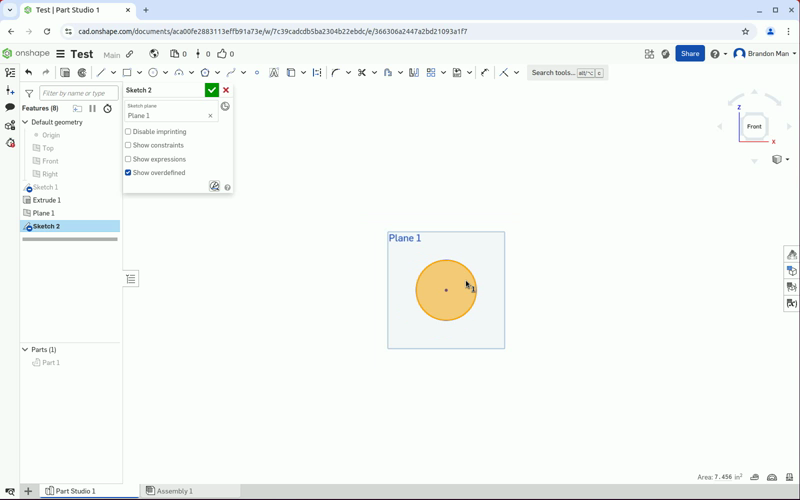
scroll(-6)
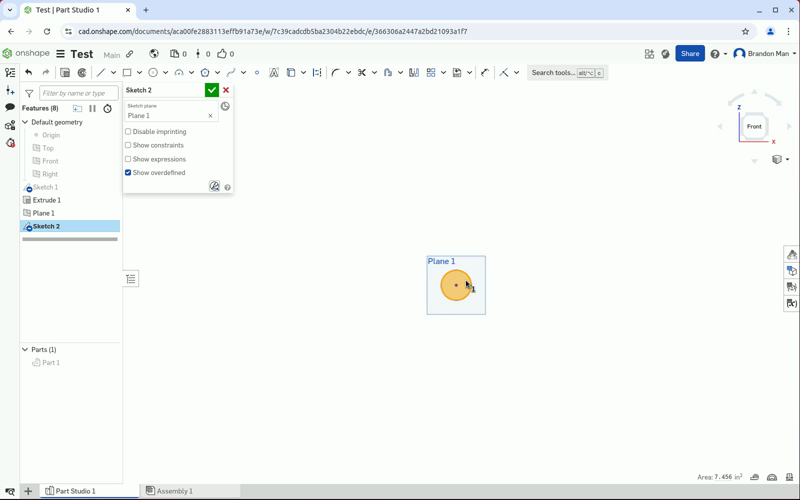
scroll(-6)
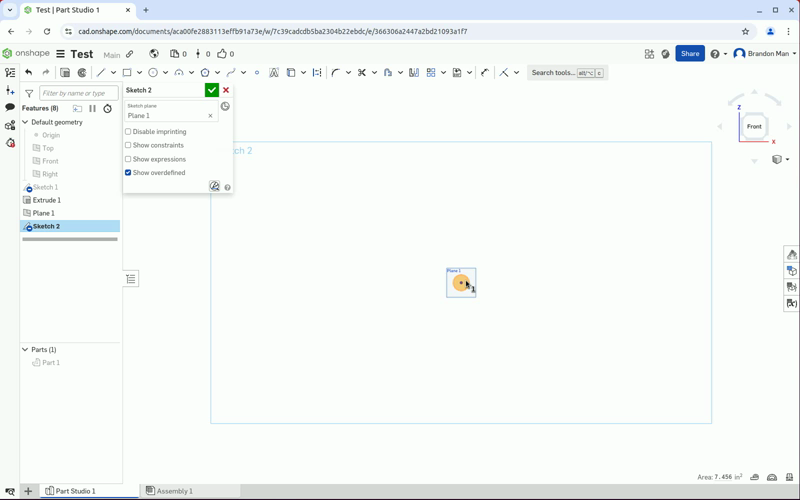
mouse_move(73, 352)
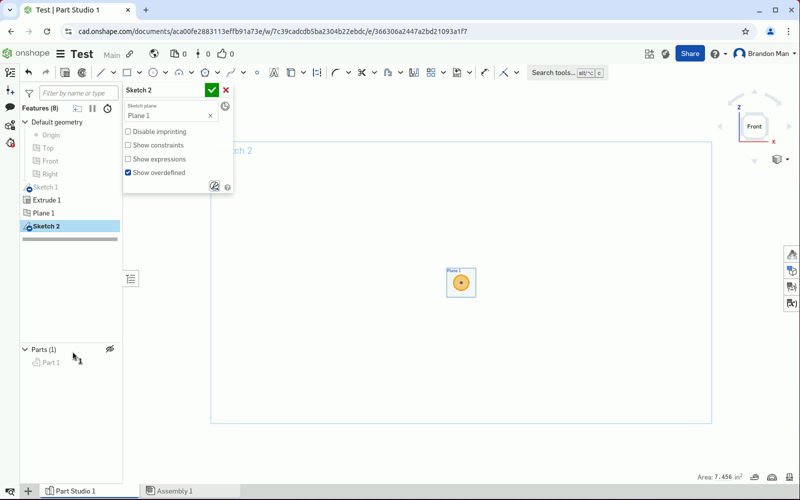
key(shift+y)
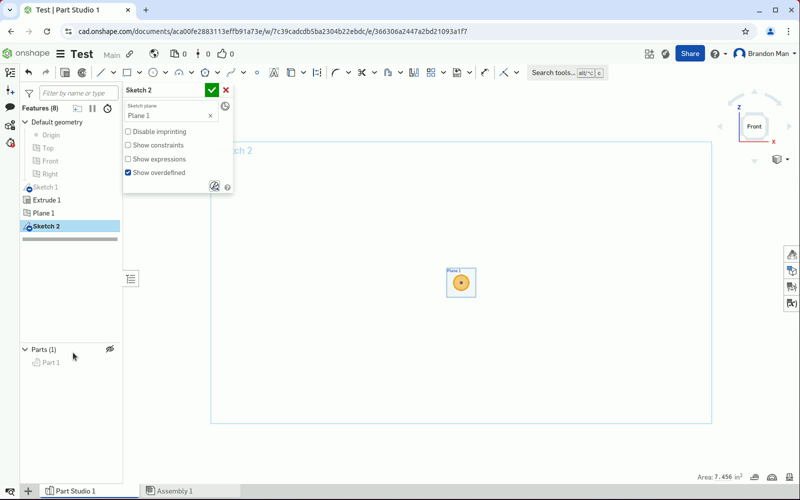
key(shift+e)
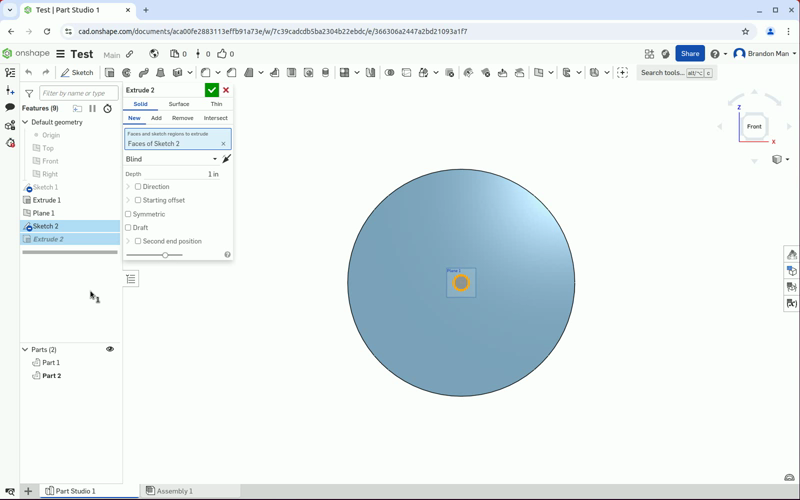
mouse_move(143, 106)
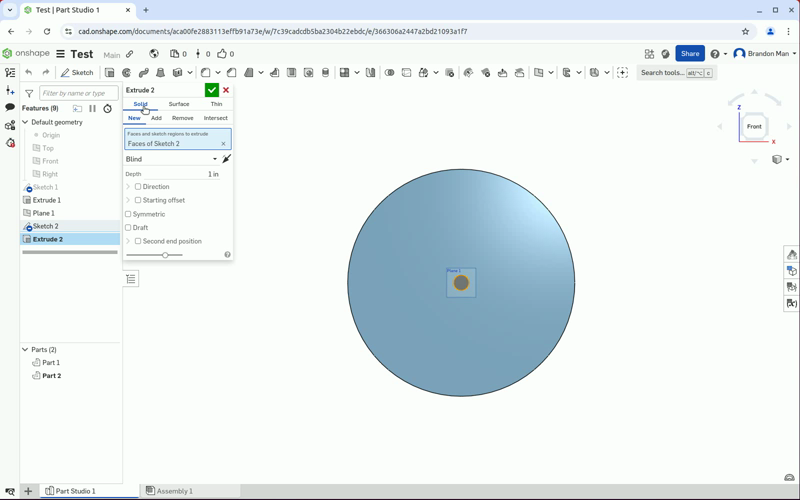
click(143, 106)
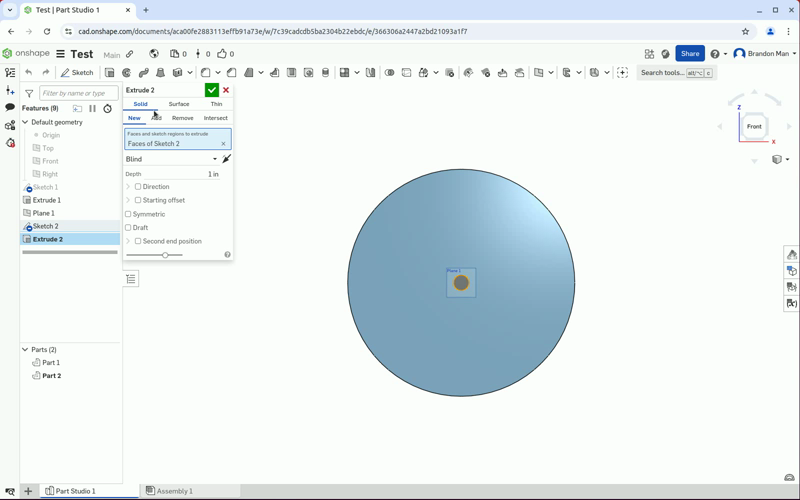
mouse_move(186, 120)
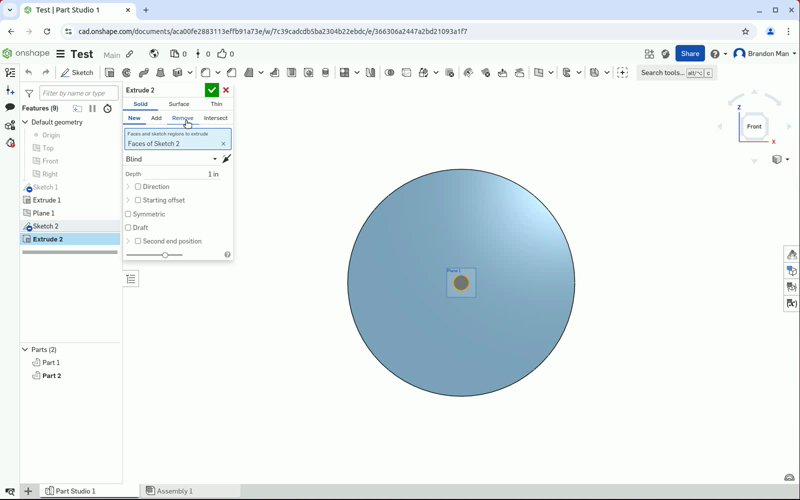
click(186, 120)
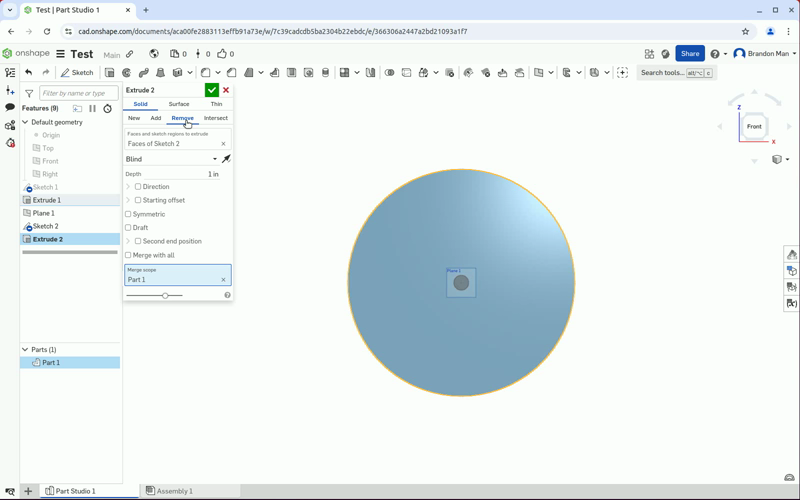
key(tab, 4)
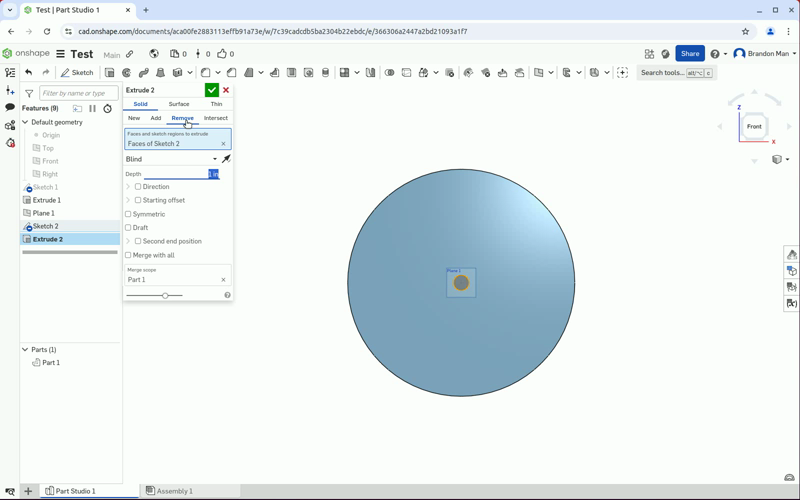
text(2.889)
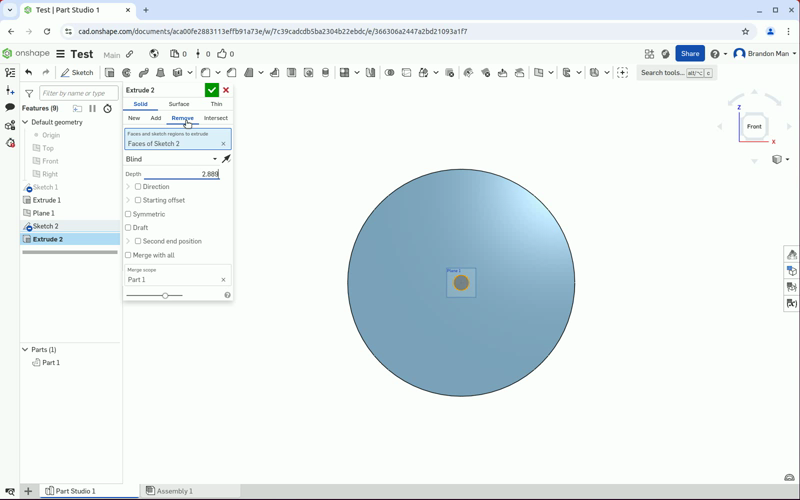
key(tab, 6)
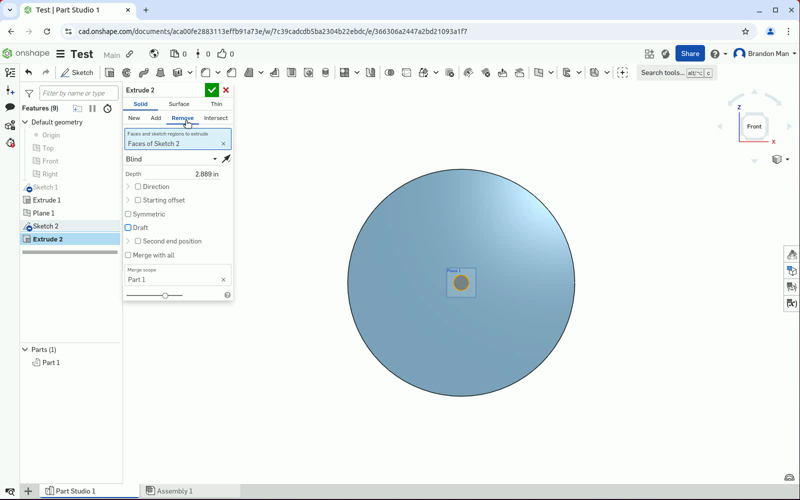
key(space)
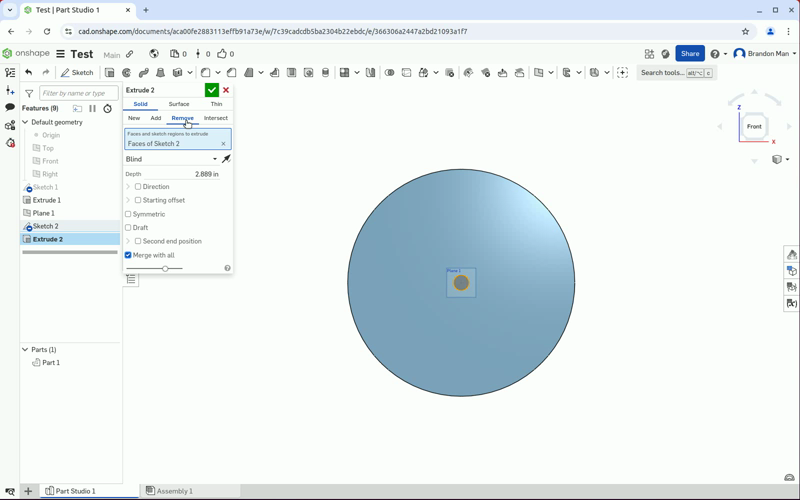
key(enter)
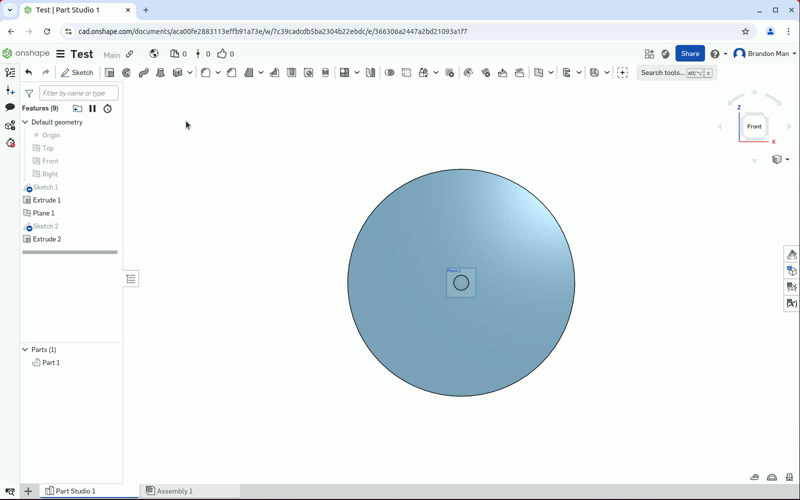
key(shift+h)
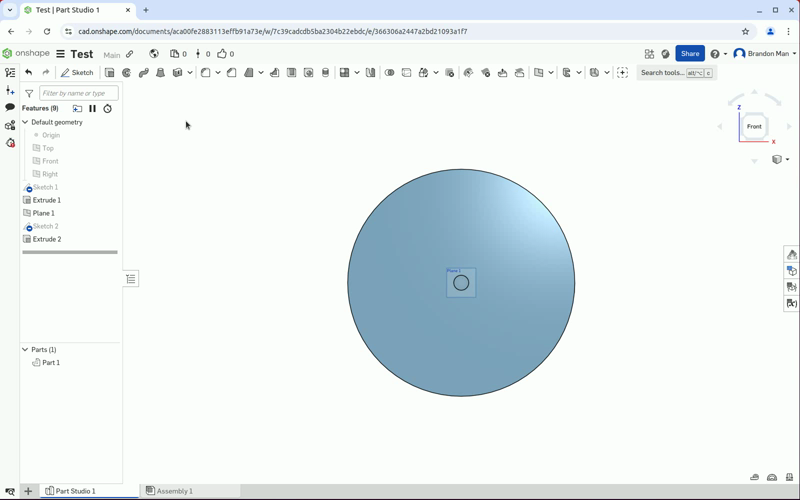
key(shift+h)
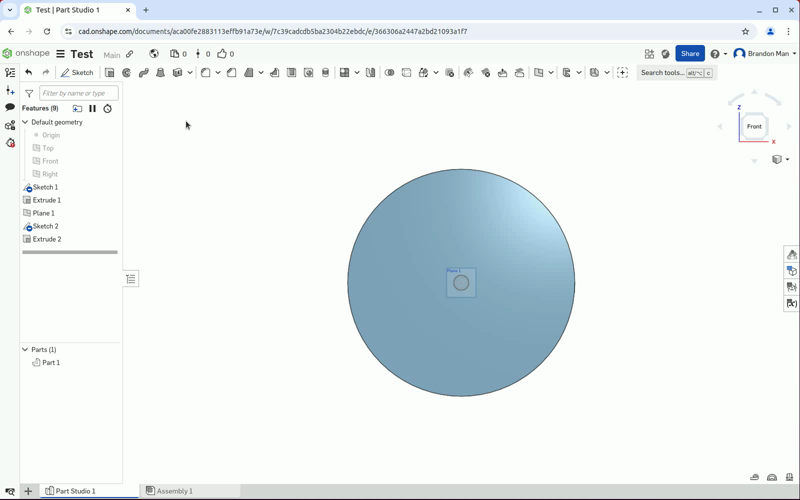
key(shift+7)
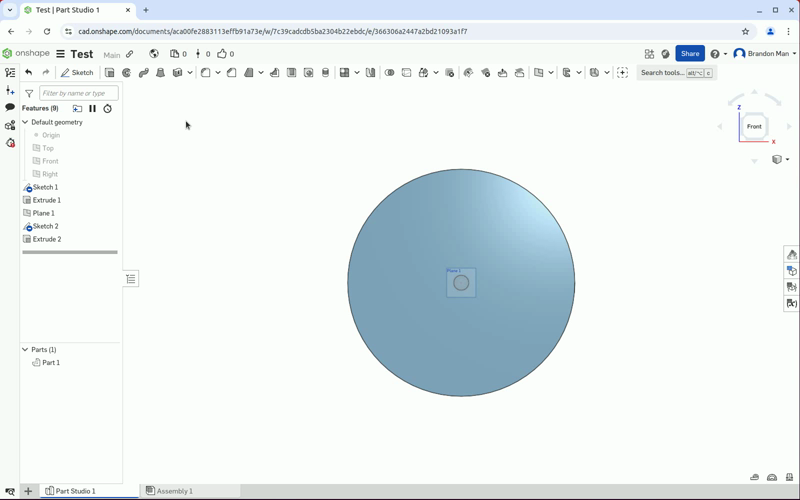
key(left, 2)
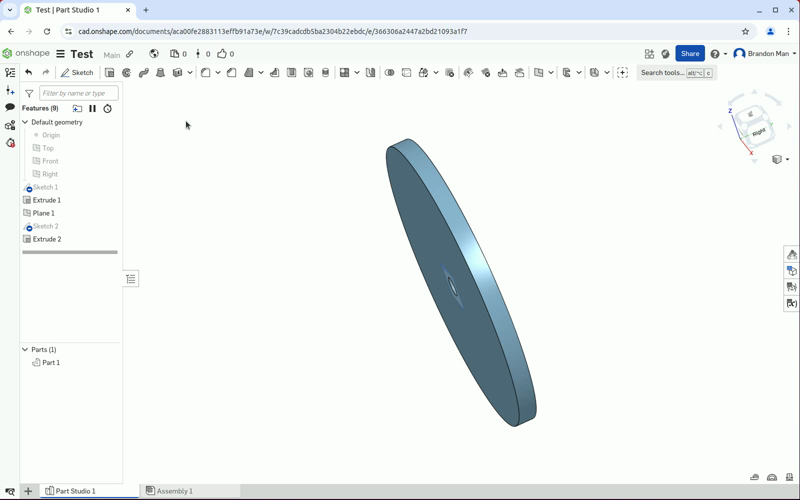
key(down, 2)
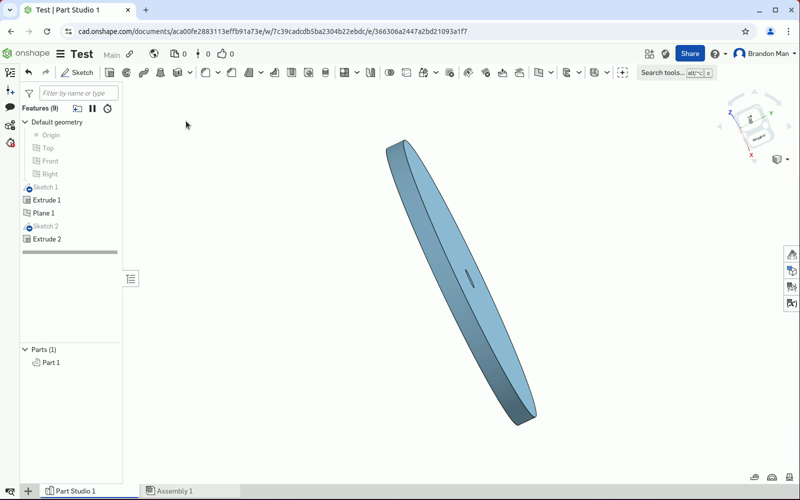
key(up, 2)
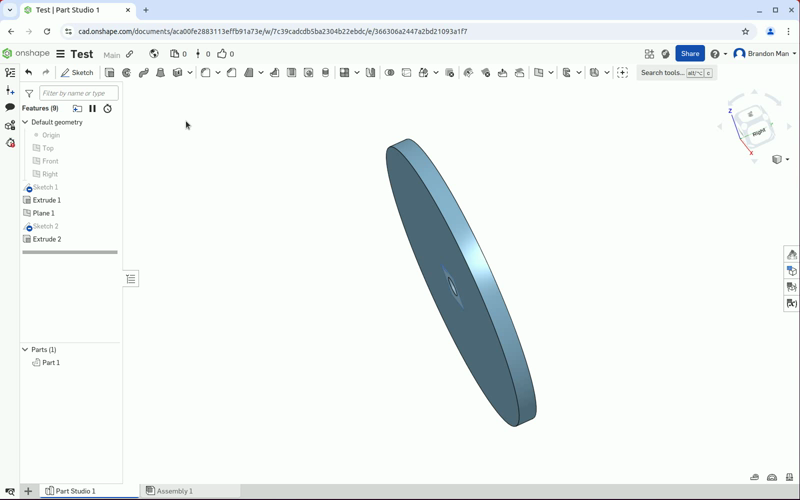
key(right, 2)
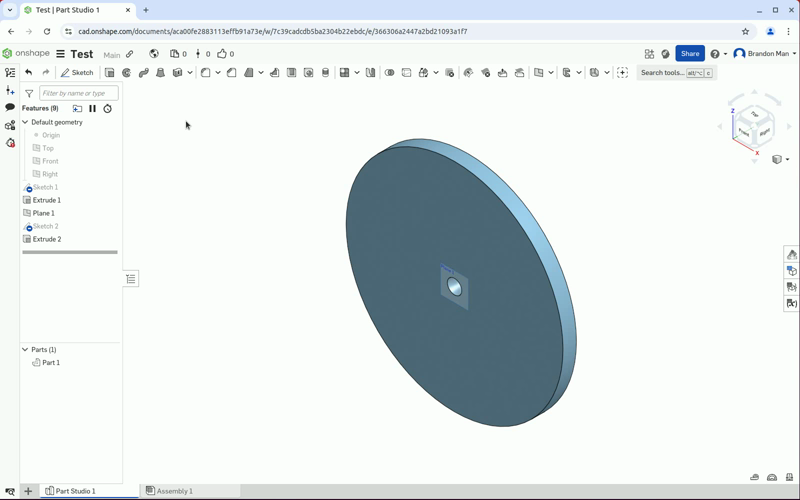
mouse_move(73, 189)
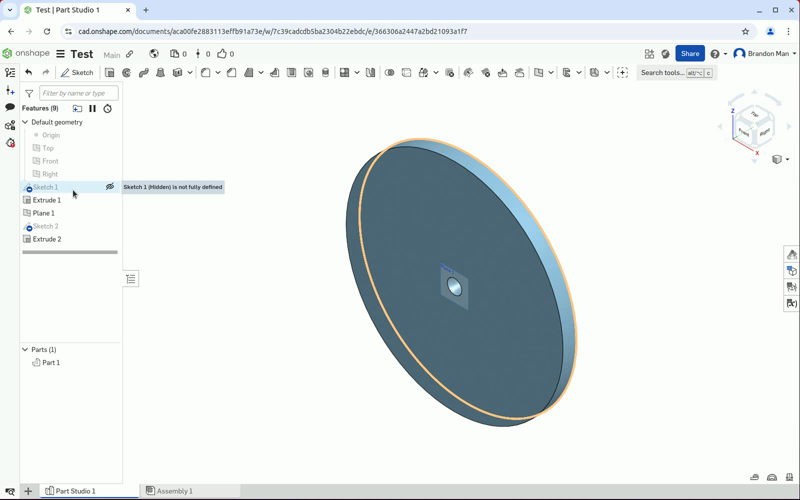
click(73, 189)